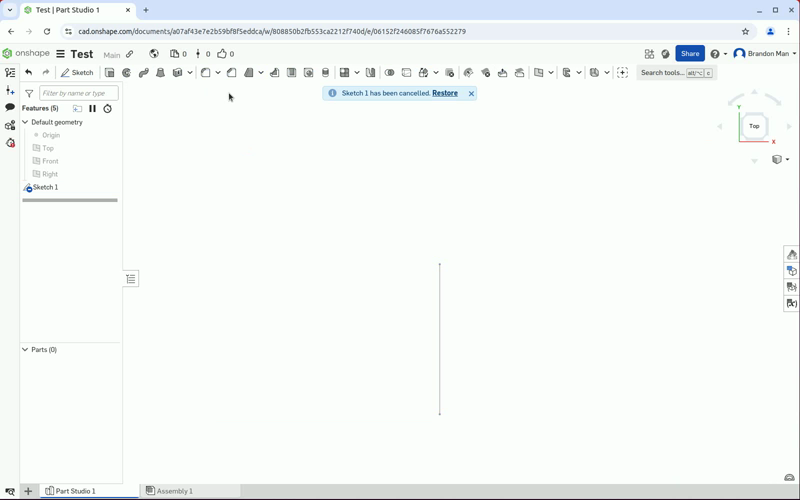
key(shift+h)
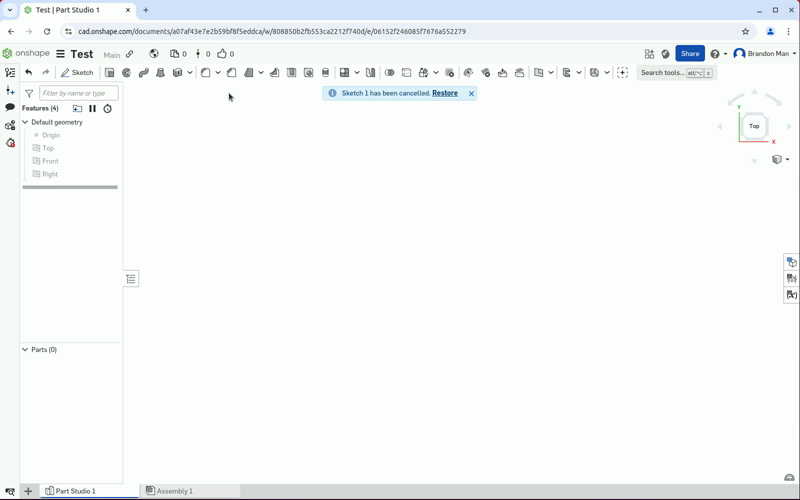
mouse_move(73, 352)
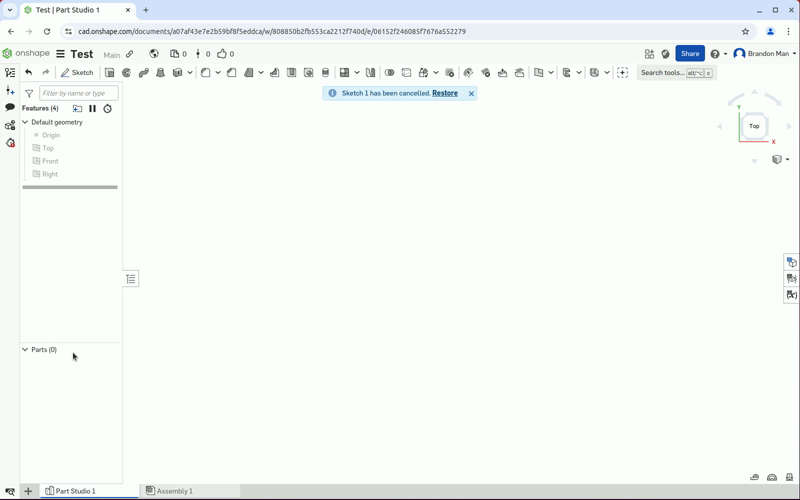
key(y)
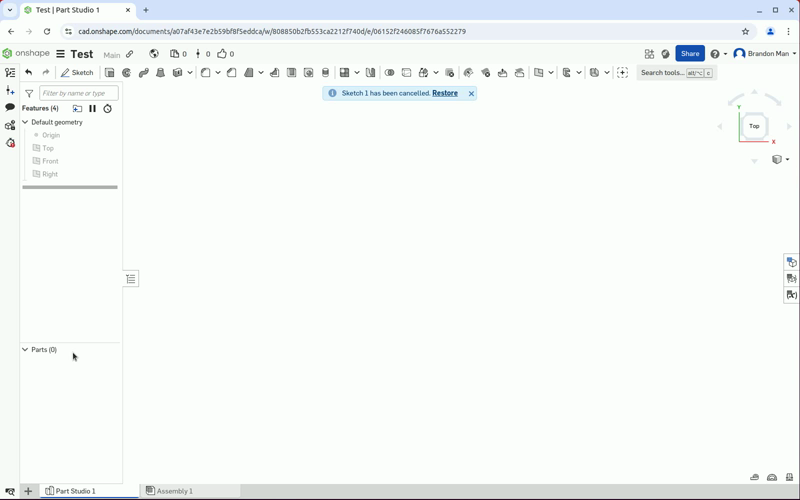
key(shift+p)
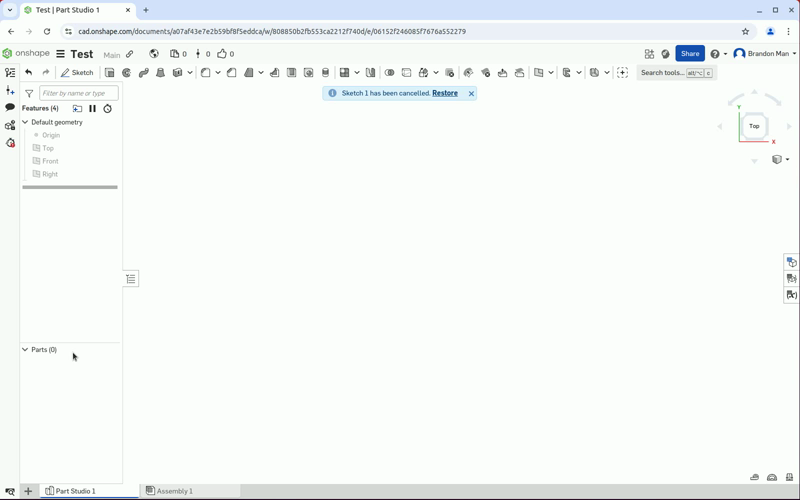
key(space)
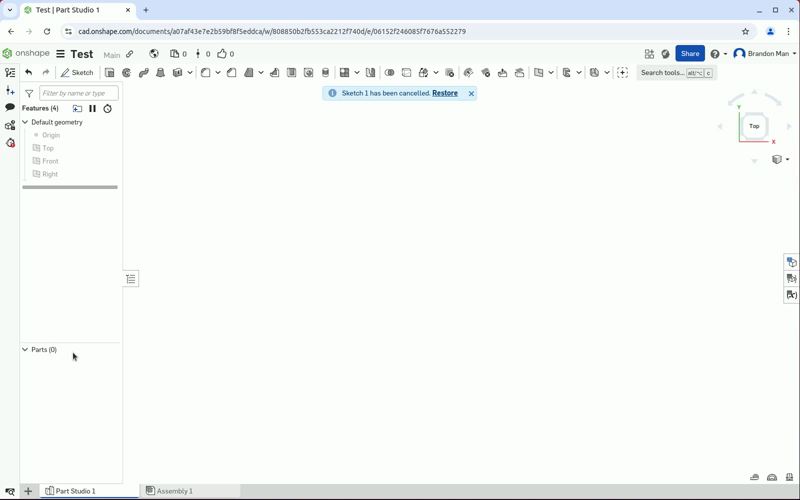
key_down(shift)
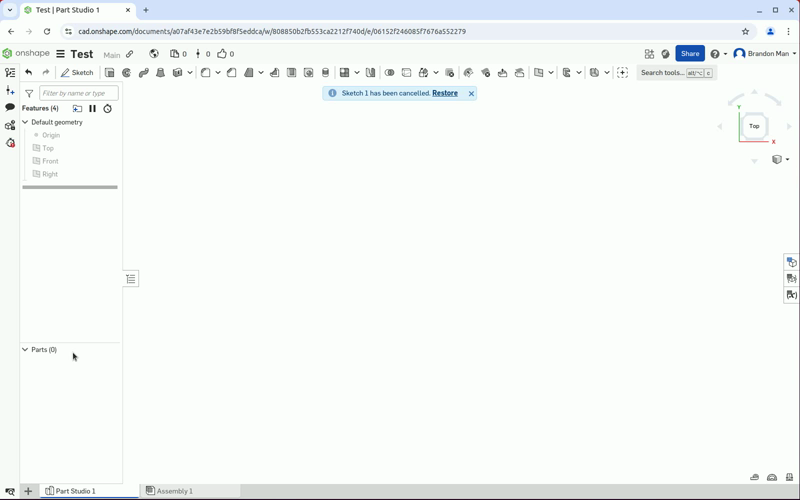
key(up)
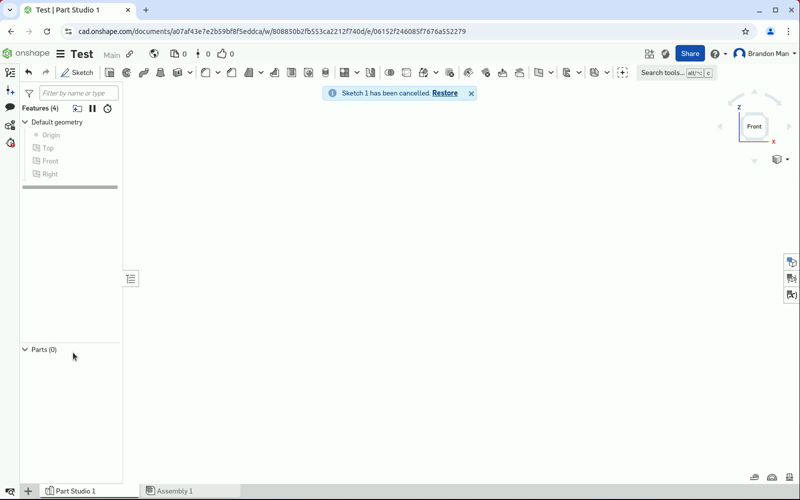
key_up(shift)
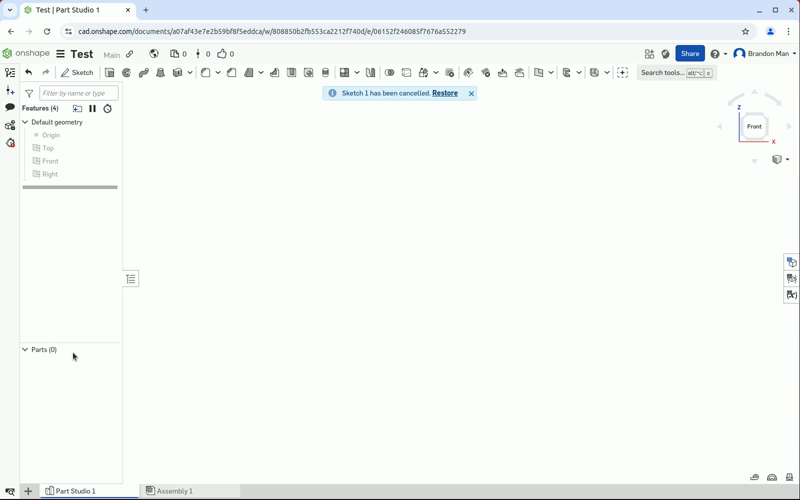
mouse_move(73, 352)
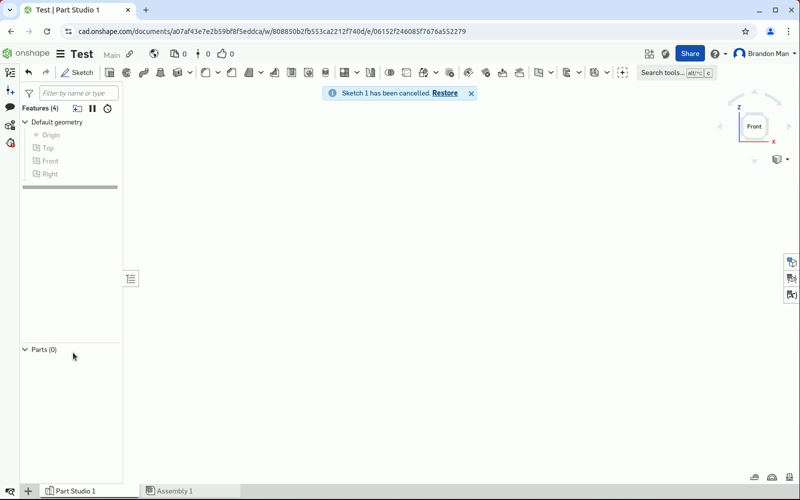
key(shift+y)
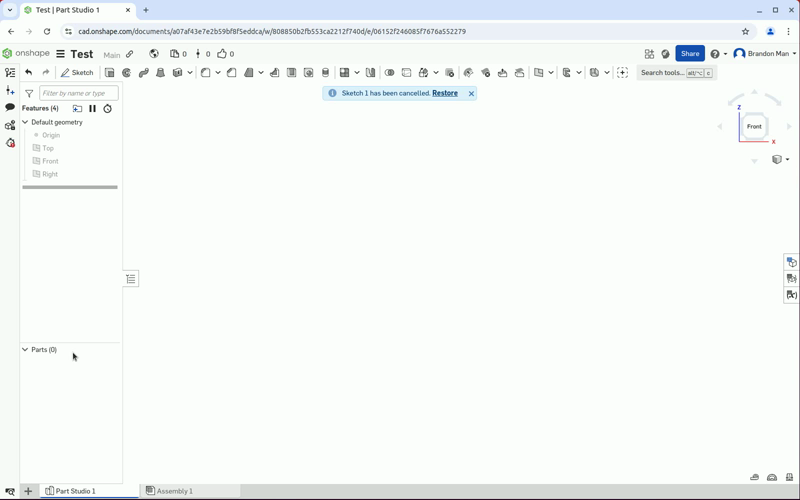
key(shift+s)
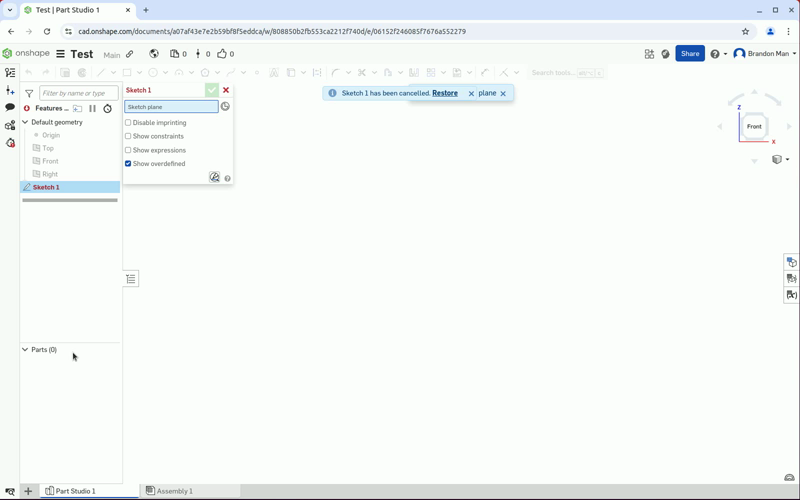
mouse_move(73, 163)
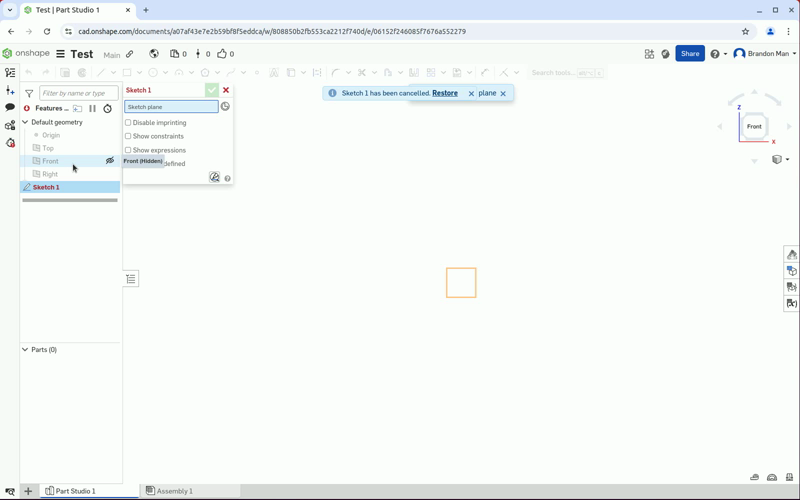
click(73, 163)
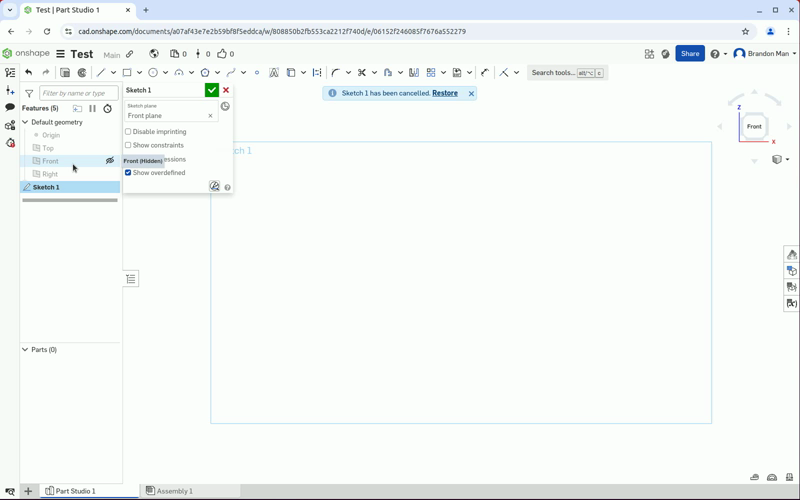
mouse_move(73, 352)
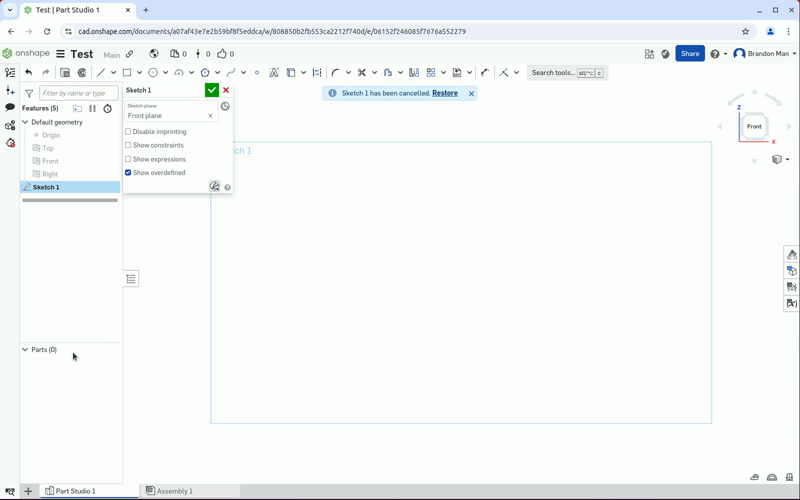
key(y)
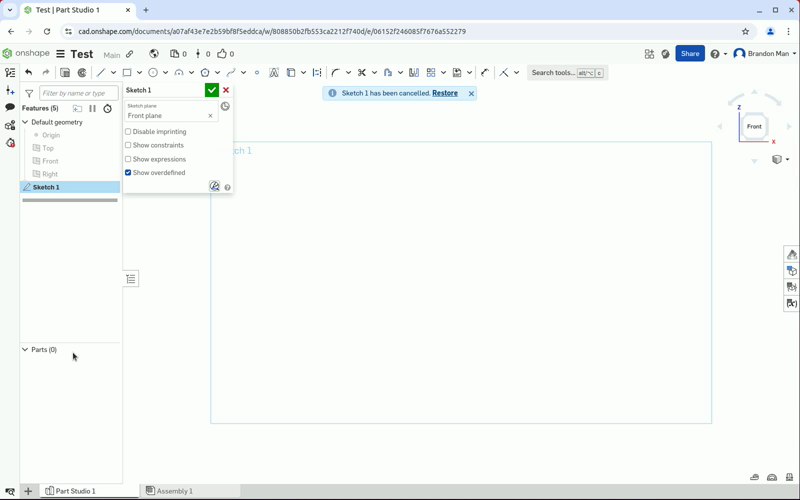
key(l)
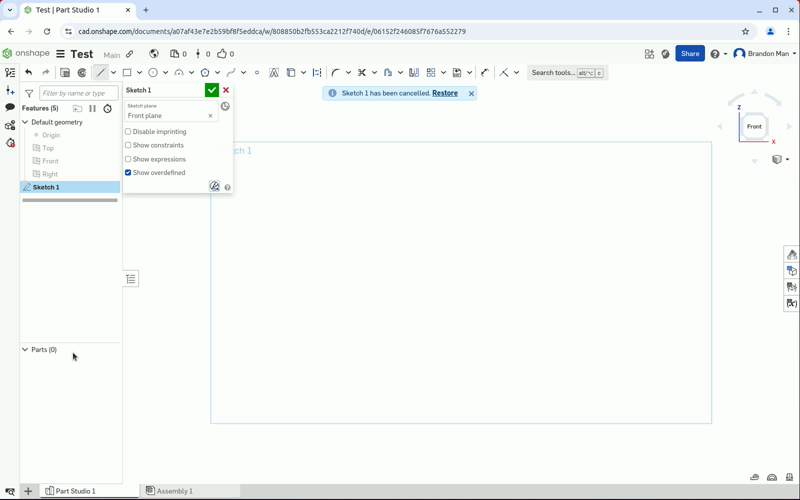
key_down(shift)
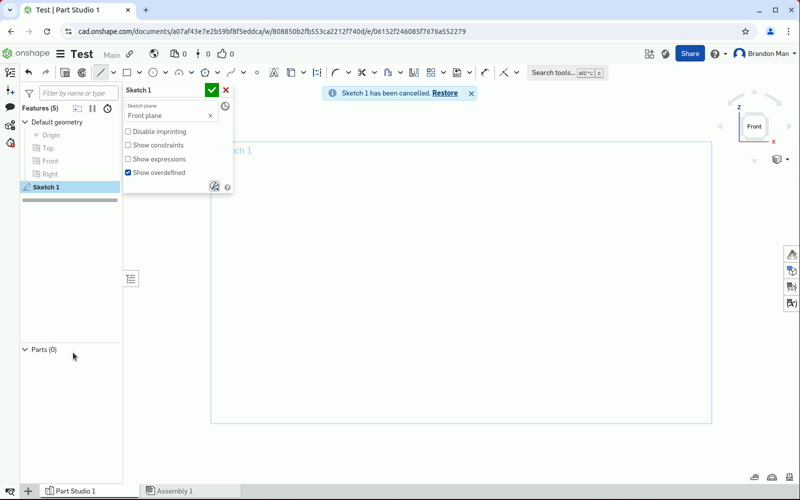
mouse_move(434, 293)
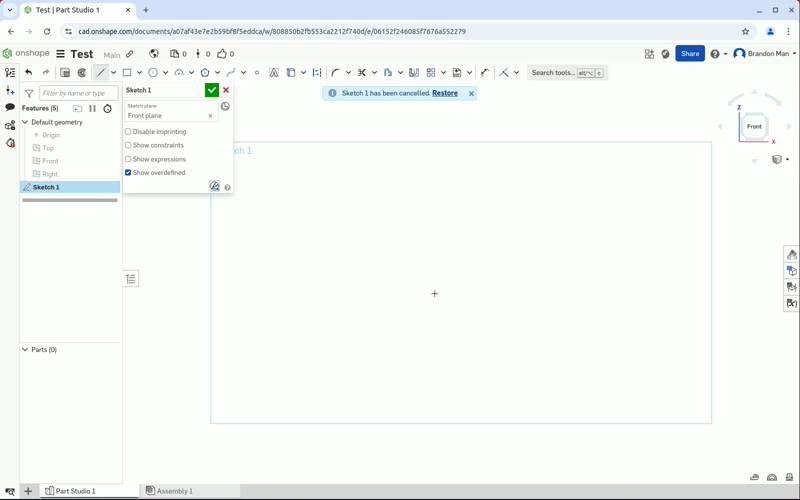
click(434, 293)
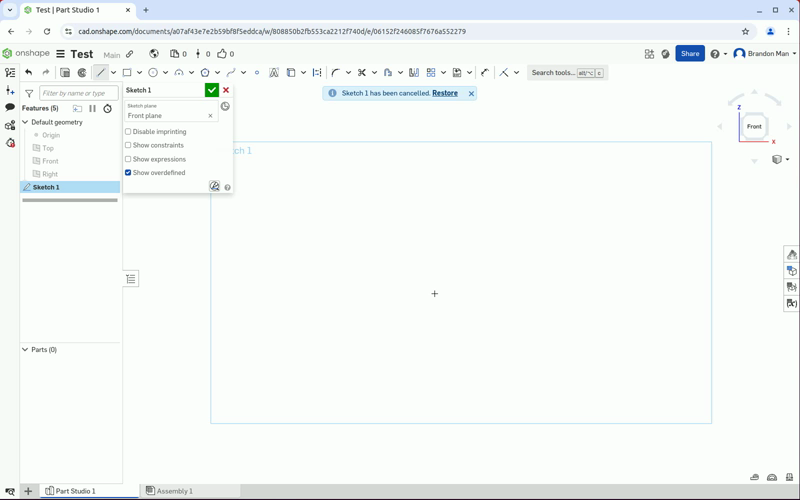
key_up(shift)
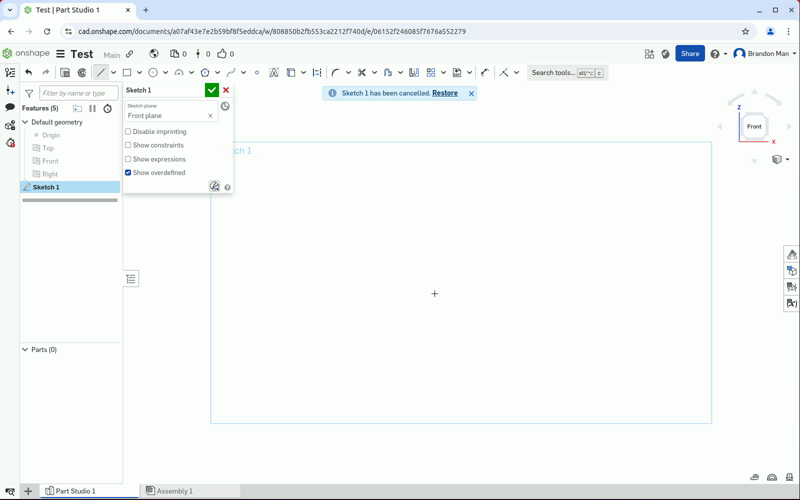
key_down(shift)
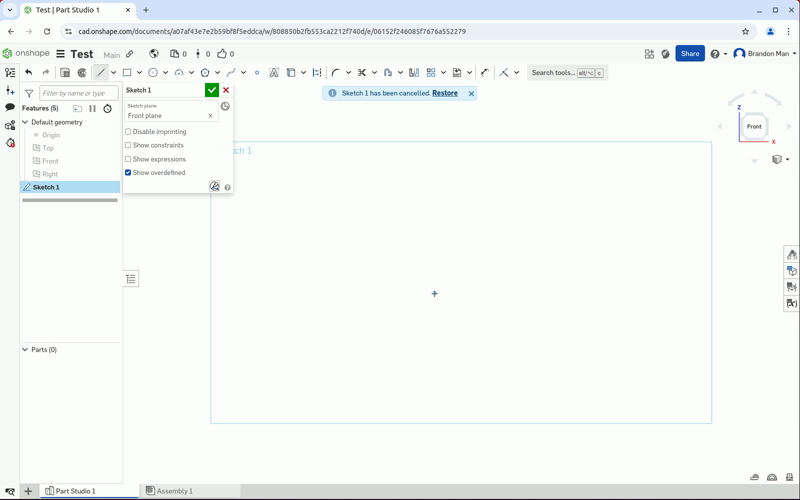
mouse_move(464, 293)
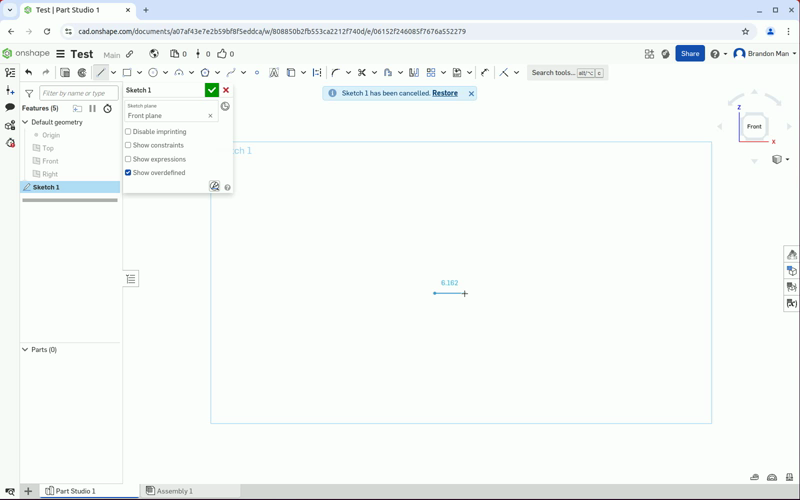
mouse_move(457, 310)
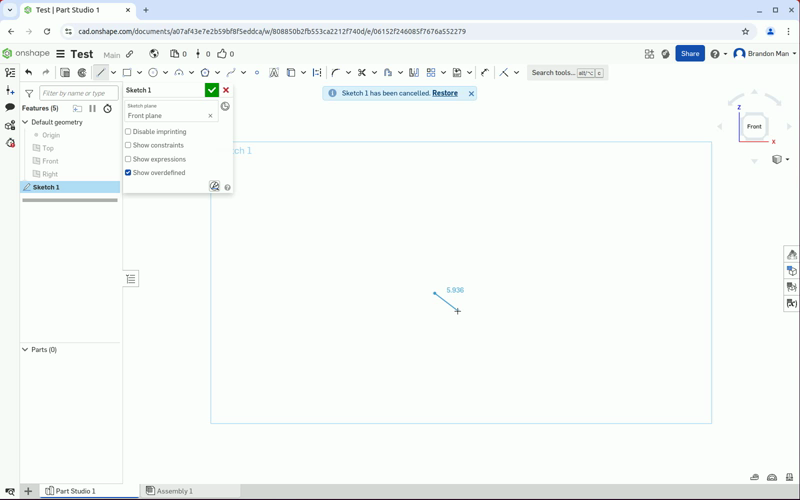
click(457, 310)
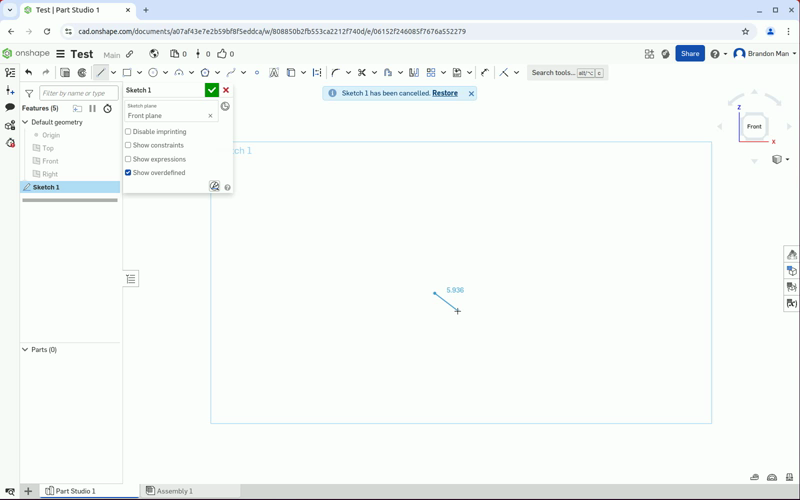
key_up(shift)
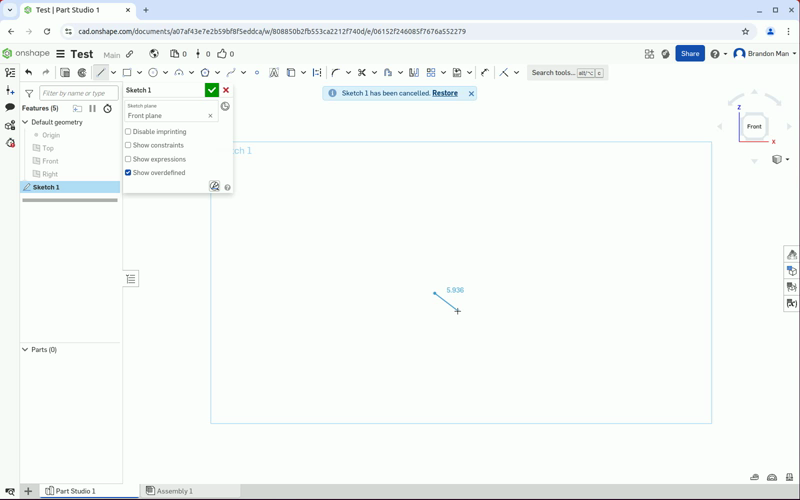
key_down(shift)
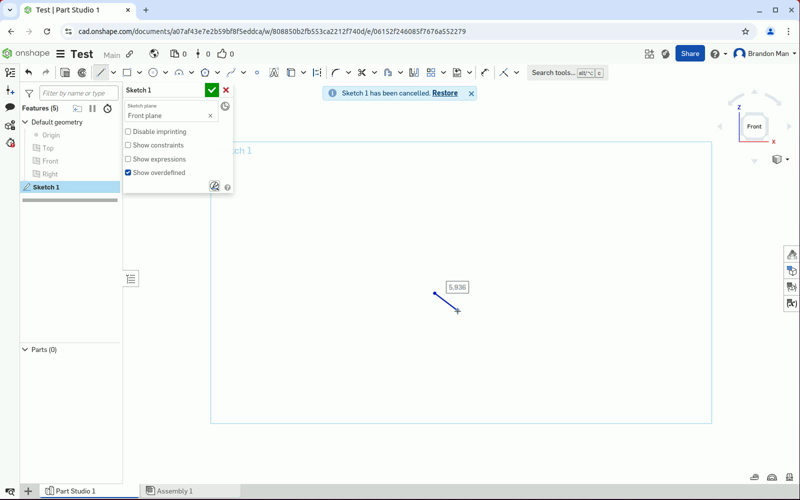
mouse_move(487, 310)
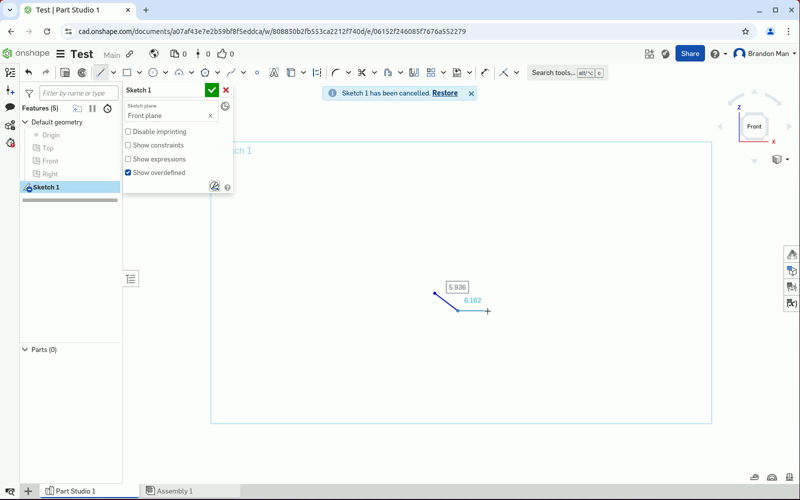
mouse_move(483, 299)
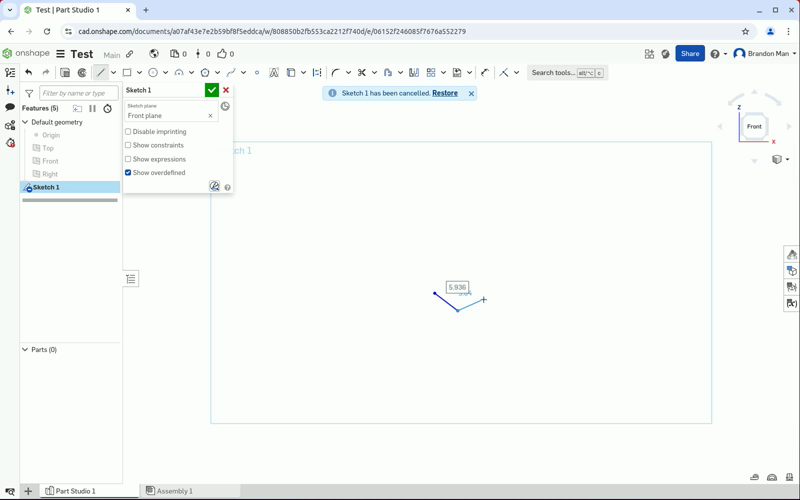
click(483, 299)
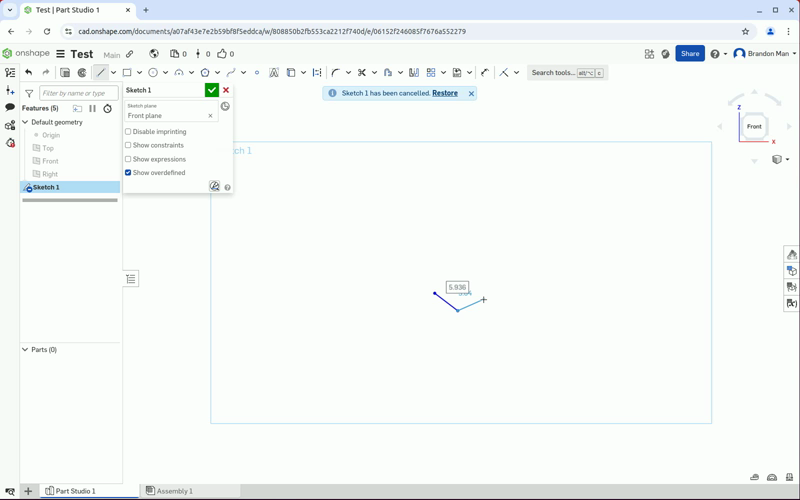
key_up(shift)
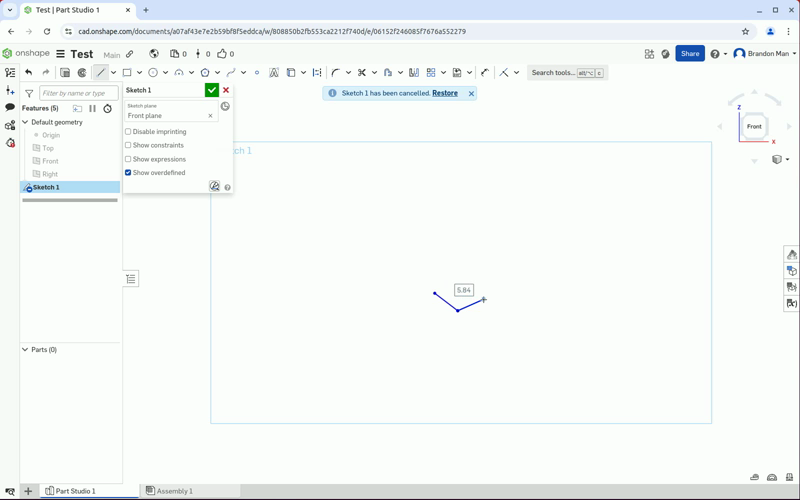
key_down(shift)
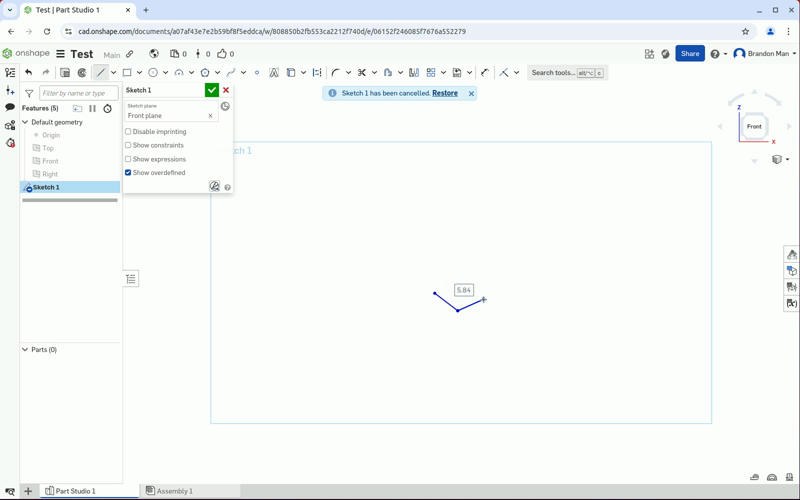
mouse_move(513, 299)
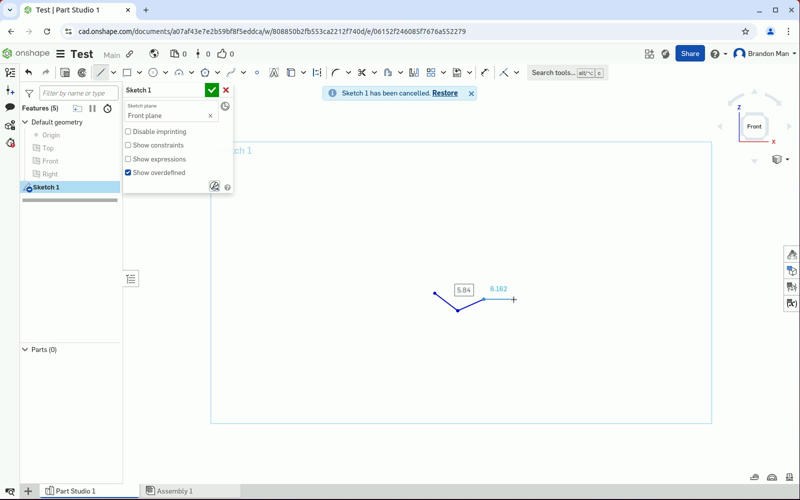
mouse_move(487, 271)
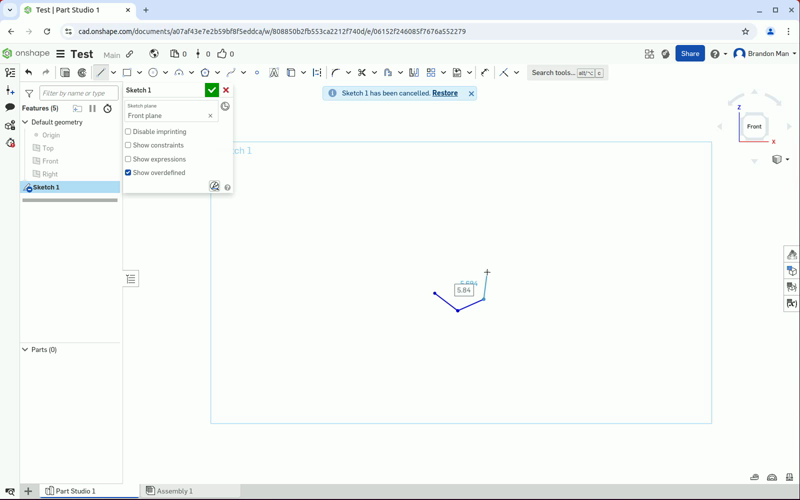
click(487, 271)
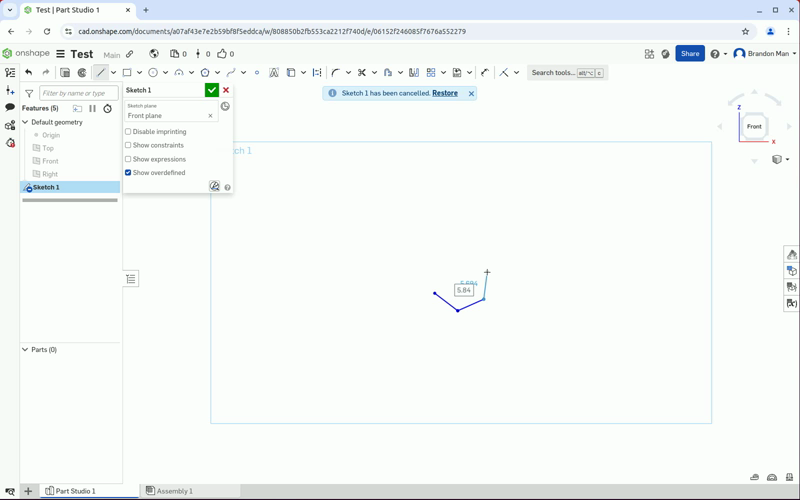
key_up(shift)
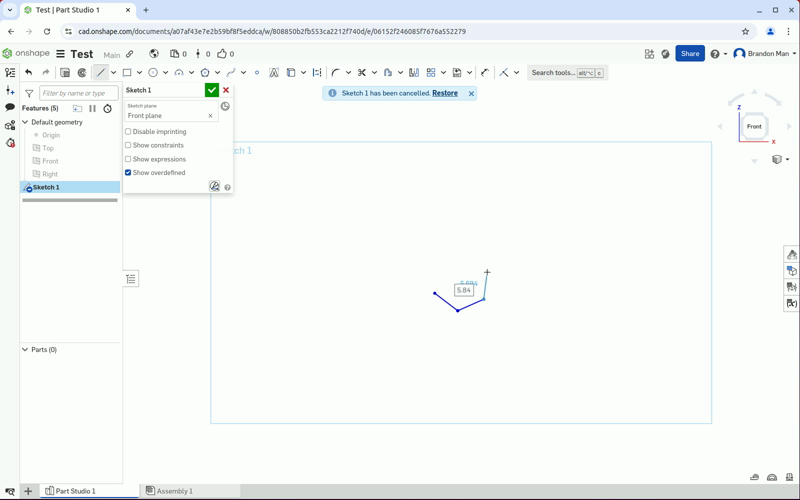
key_down(shift)
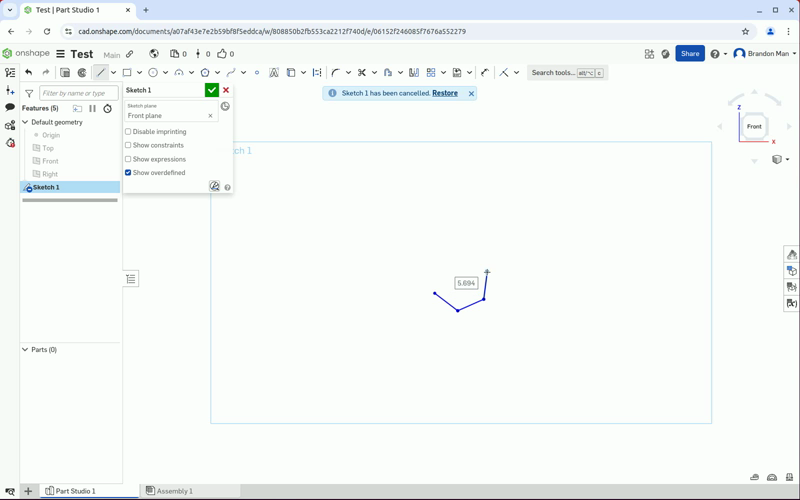
mouse_move(517, 271)
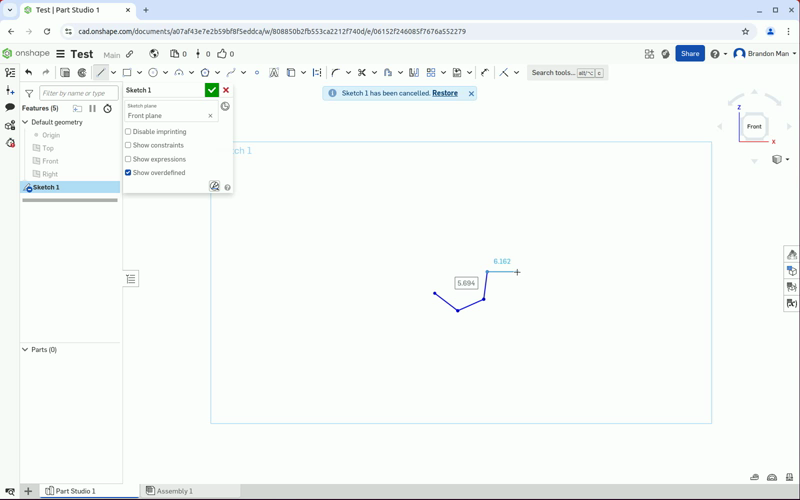
mouse_move(464, 254)
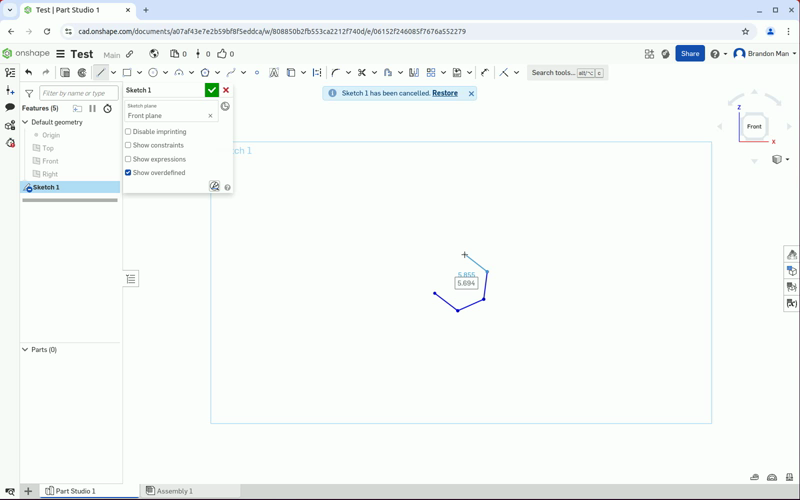
click(464, 254)
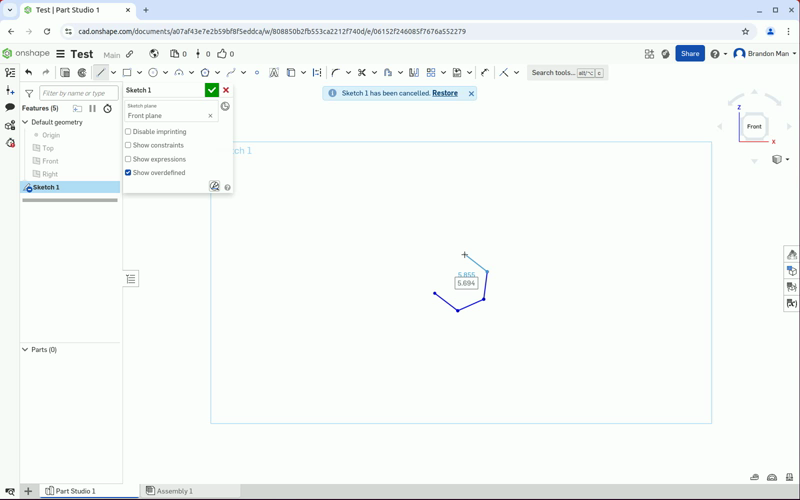
key_up(shift)
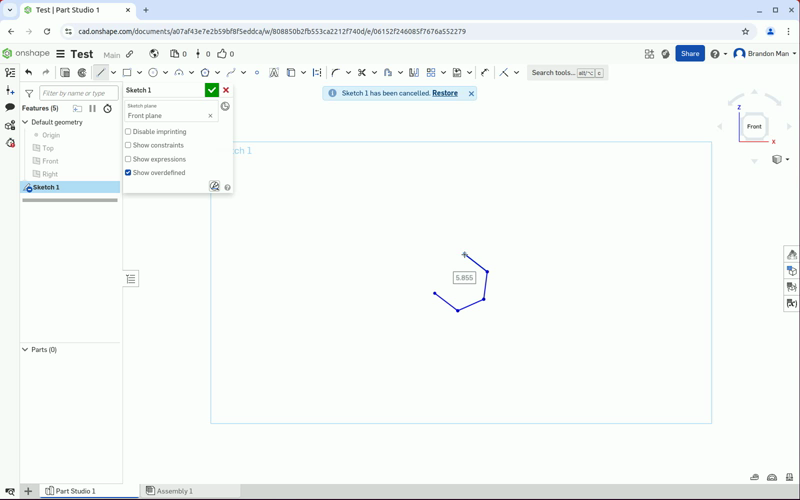
key_down(shift)
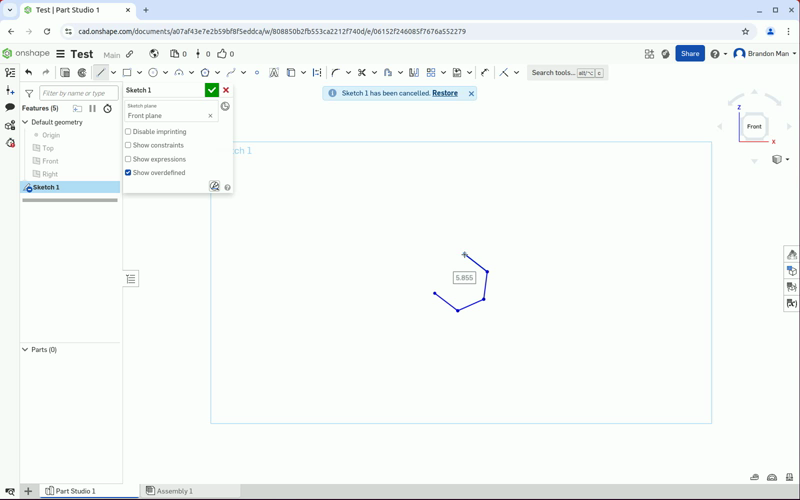
mouse_move(494, 254)
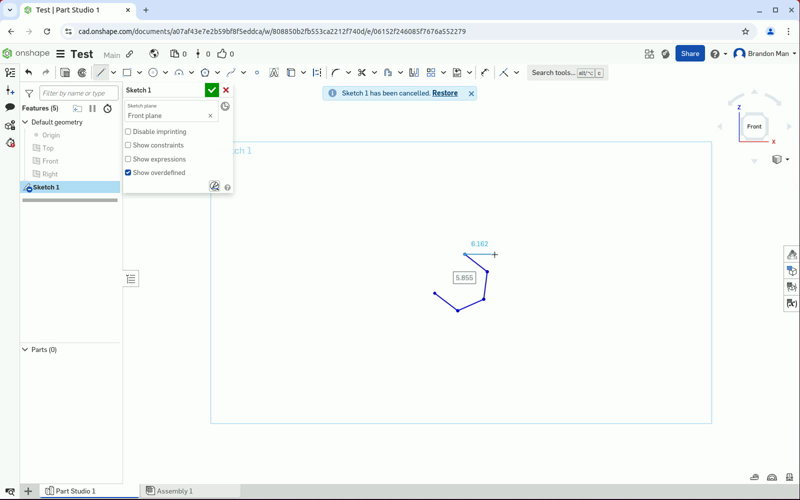
mouse_move(438, 265)
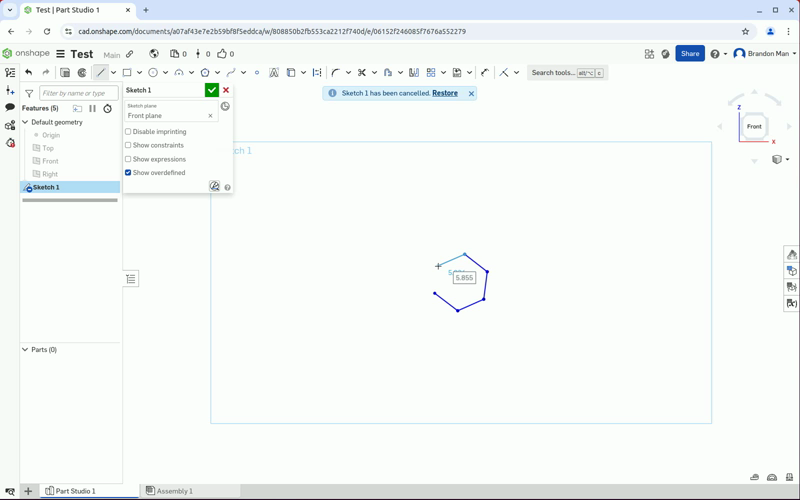
click(438, 265)
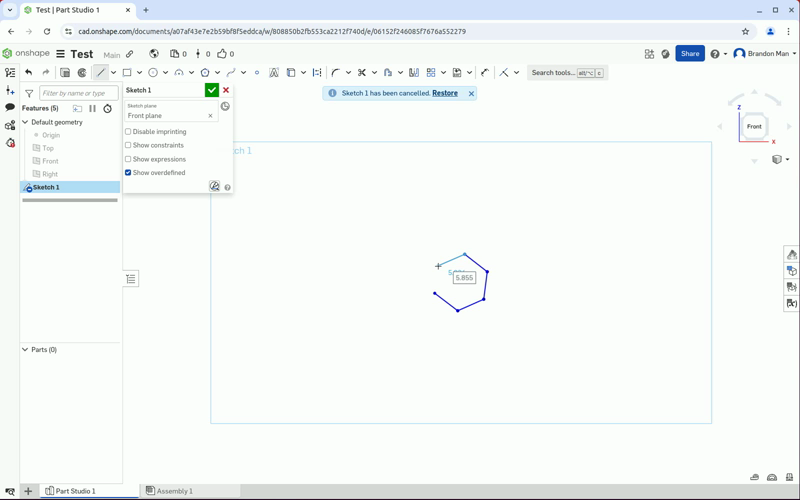
key_up(shift)
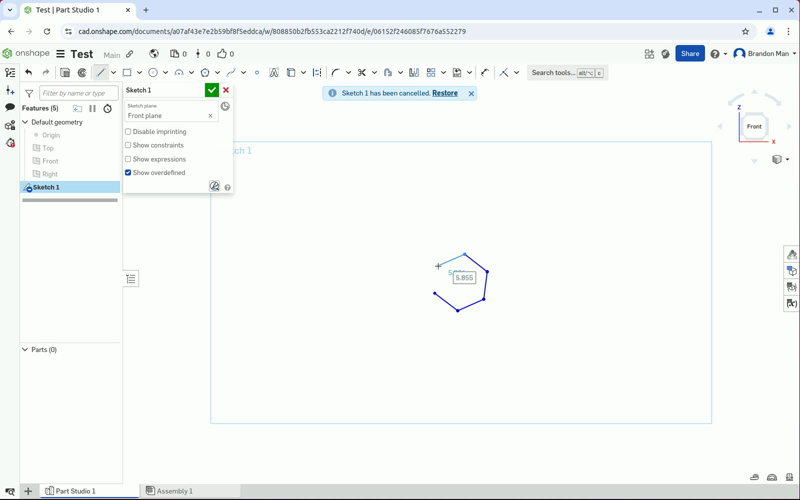
mouse_move(468, 265)
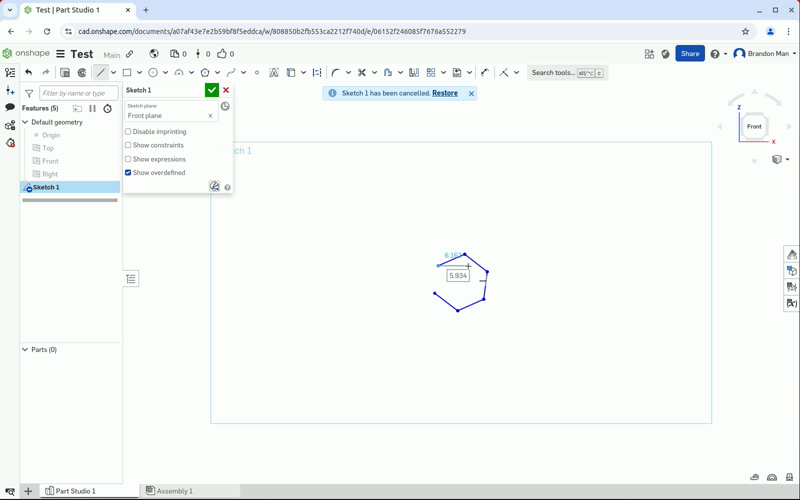
key_down(shift)
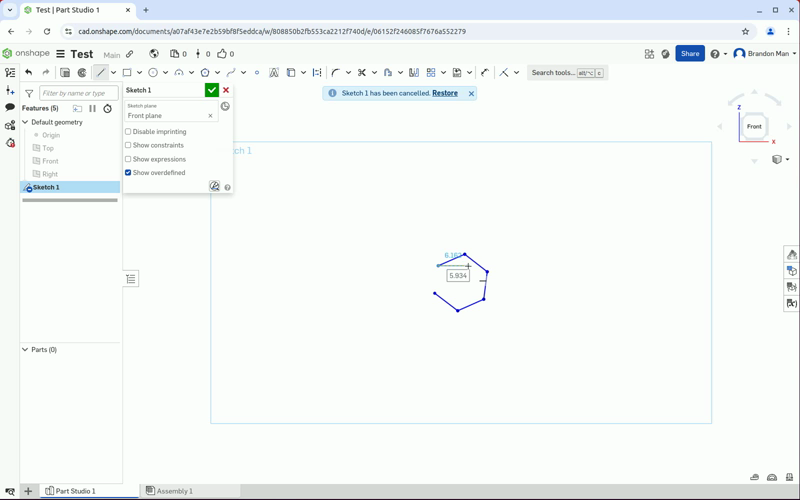
mouse_move(434, 293)
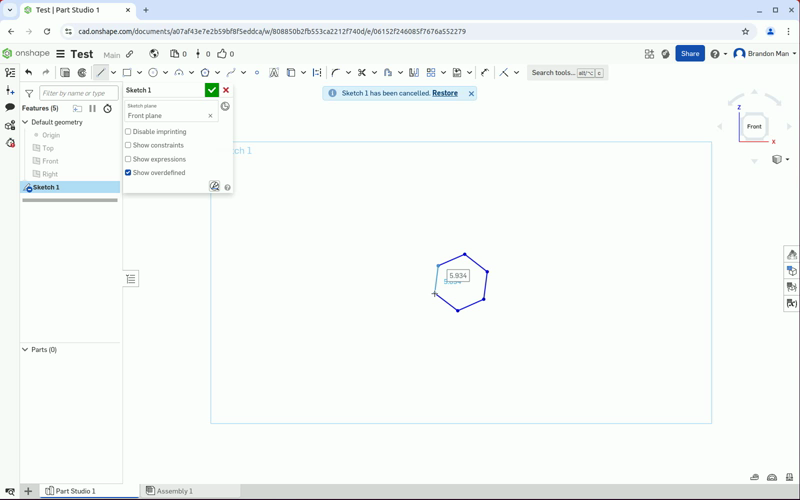
key_up(shift)
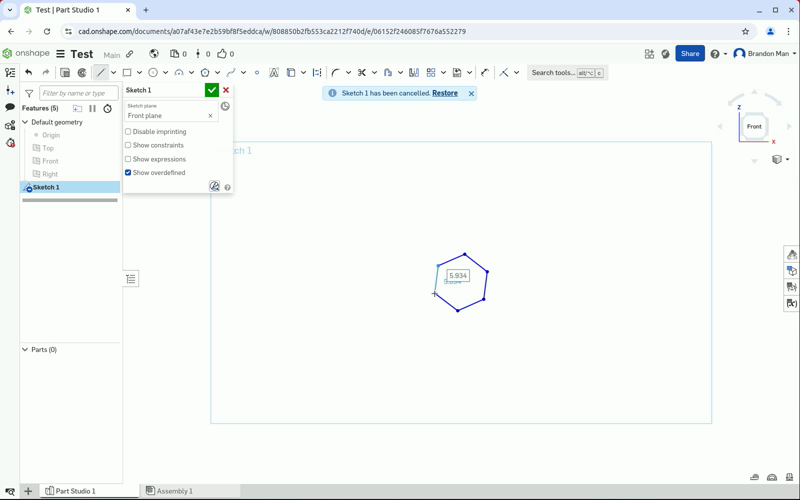
click(434, 293)
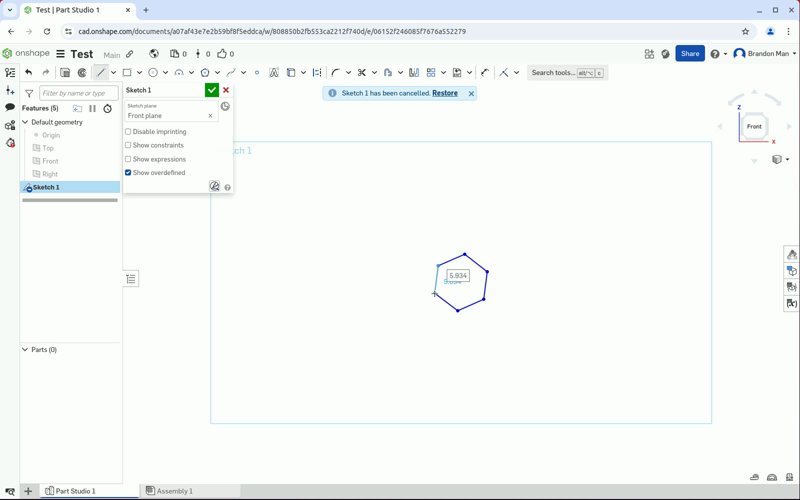
key(esc)
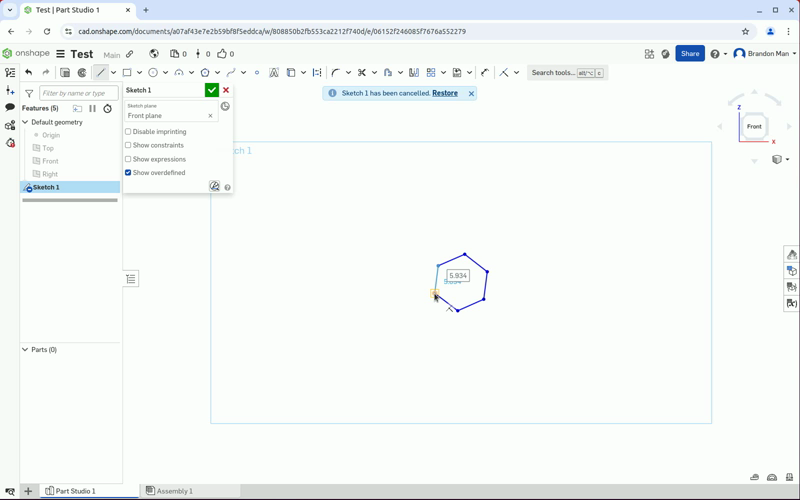
mouse_move(443, 280)
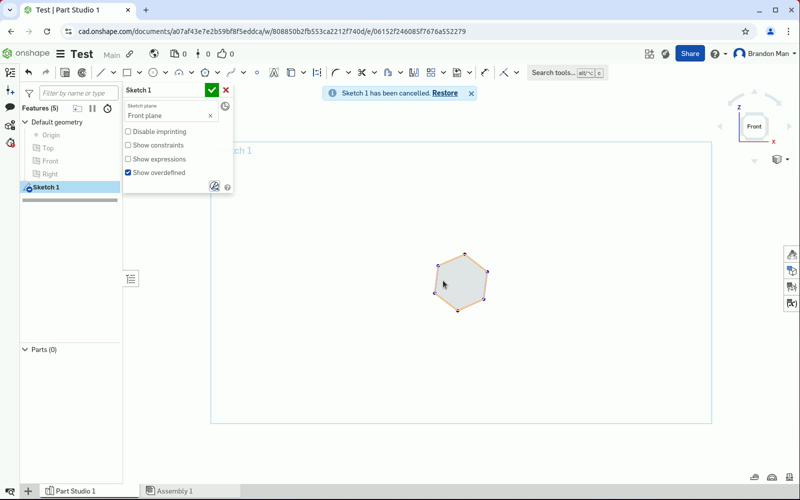
click(443, 280)
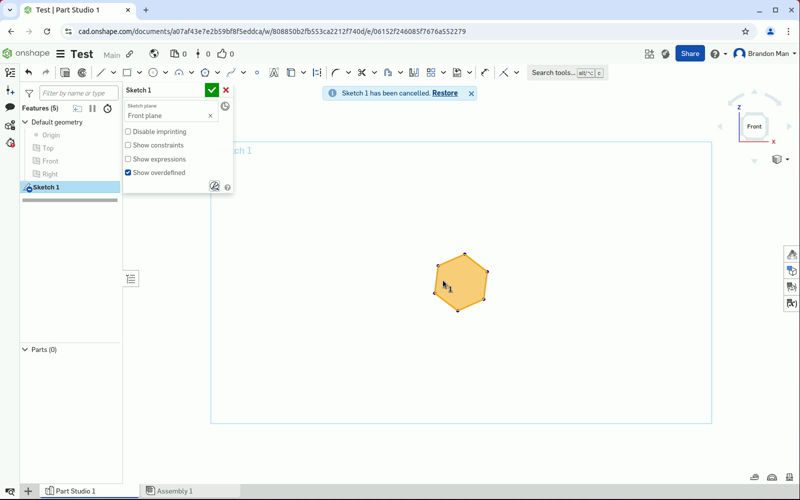
mouse_move(73, 352)
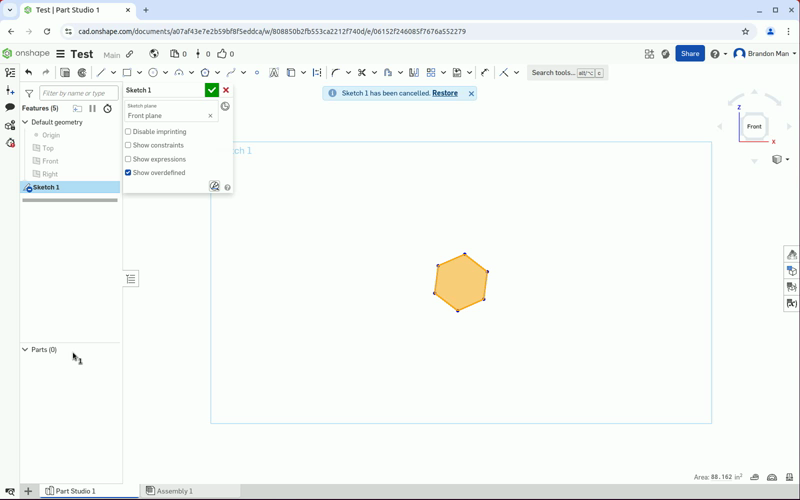
key(shift+y)
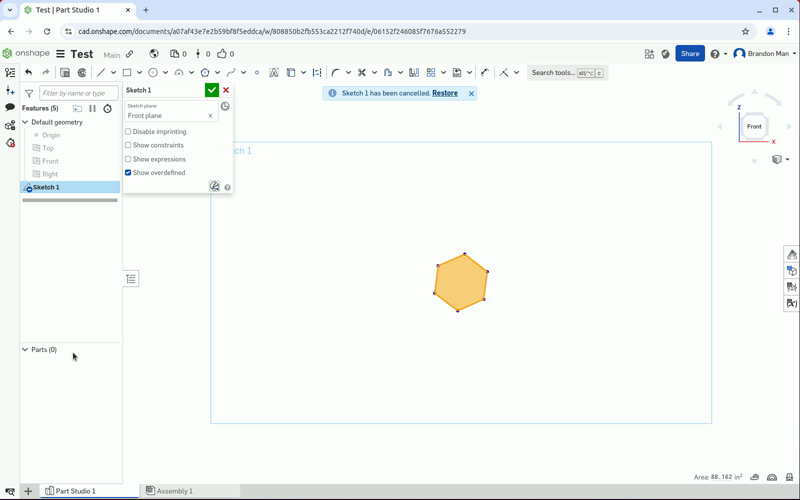
key(shift+e)
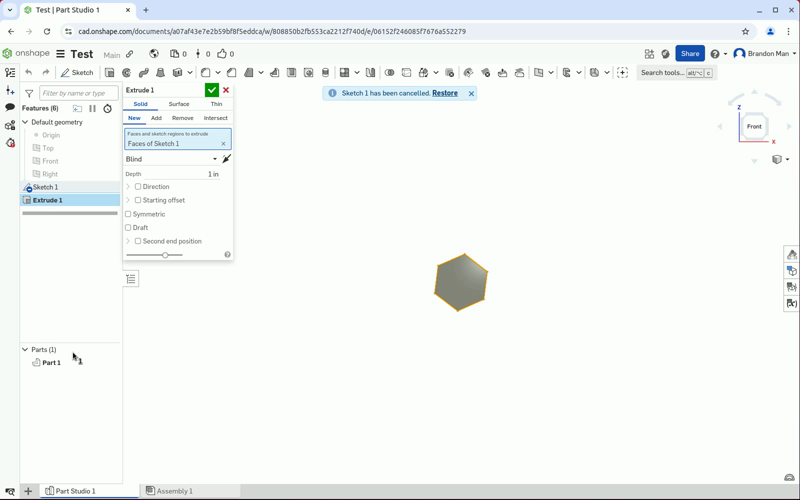
mouse_move(143, 106)
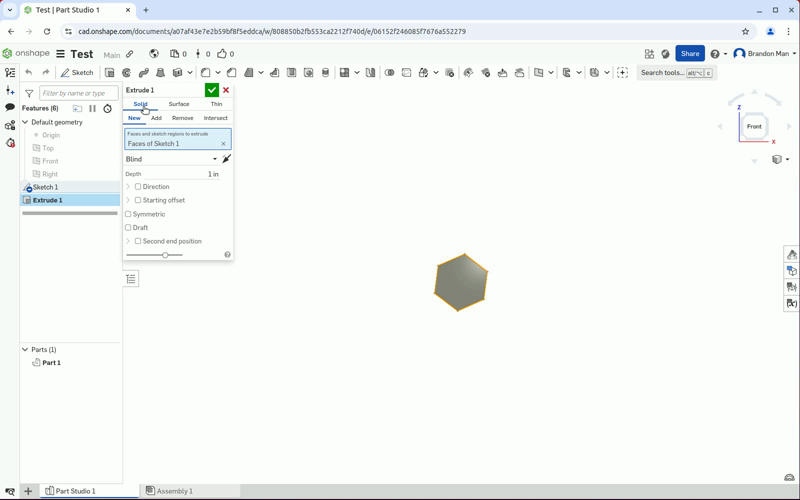
click(143, 106)
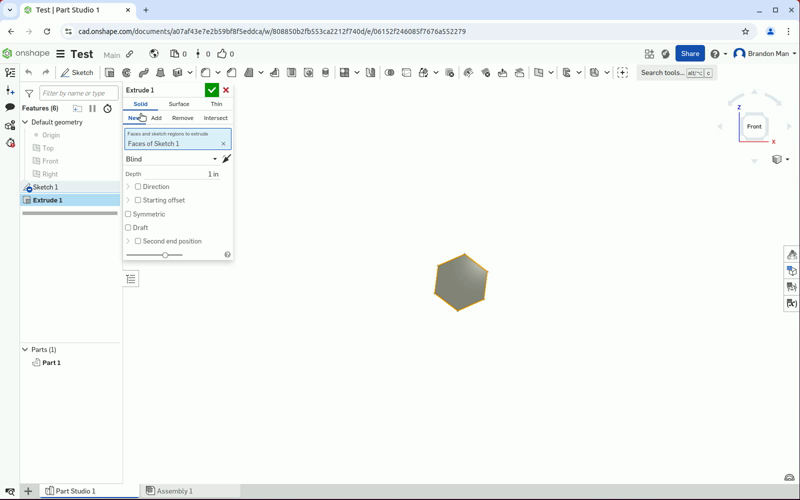
mouse_move(137, 120)
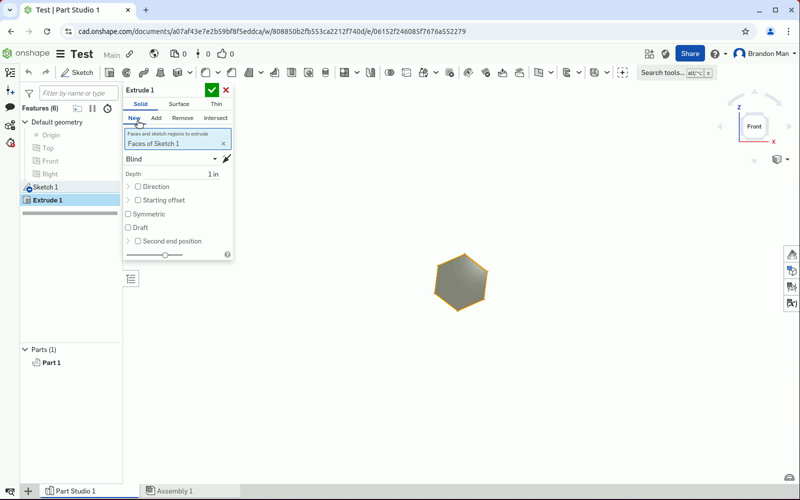
click(137, 120)
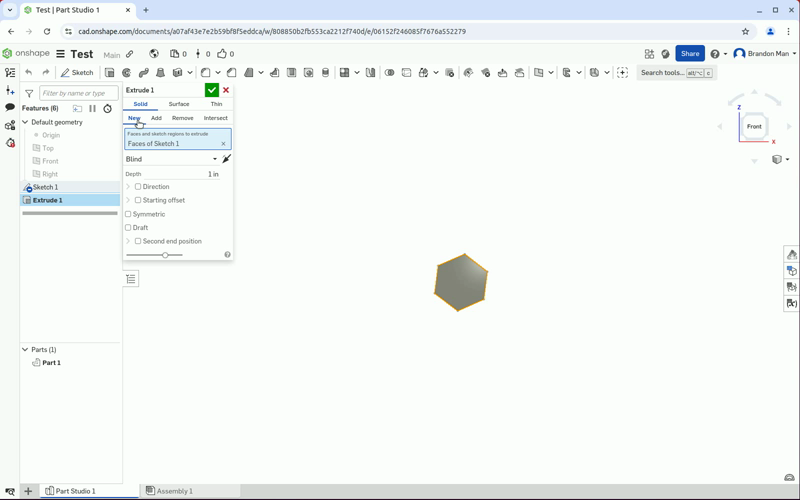
key(tab, 4)
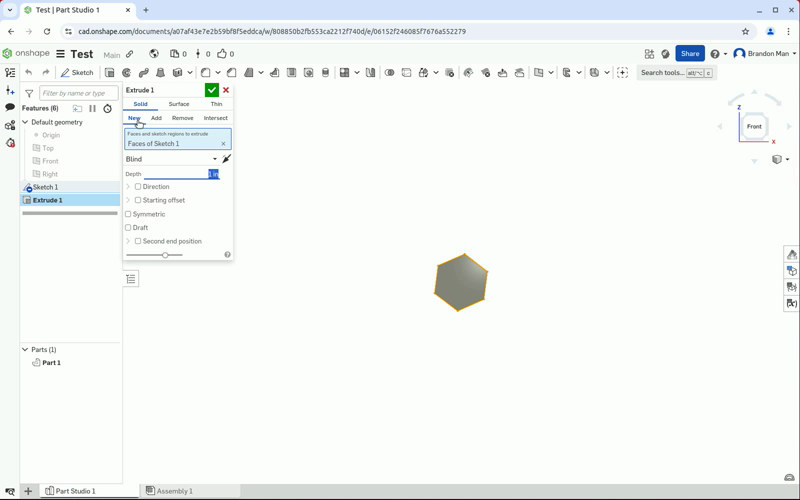
text(2.889)
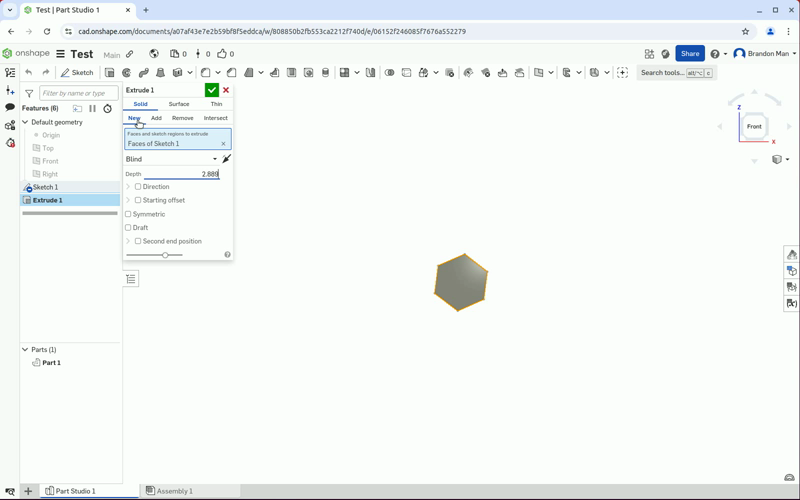
key(enter)
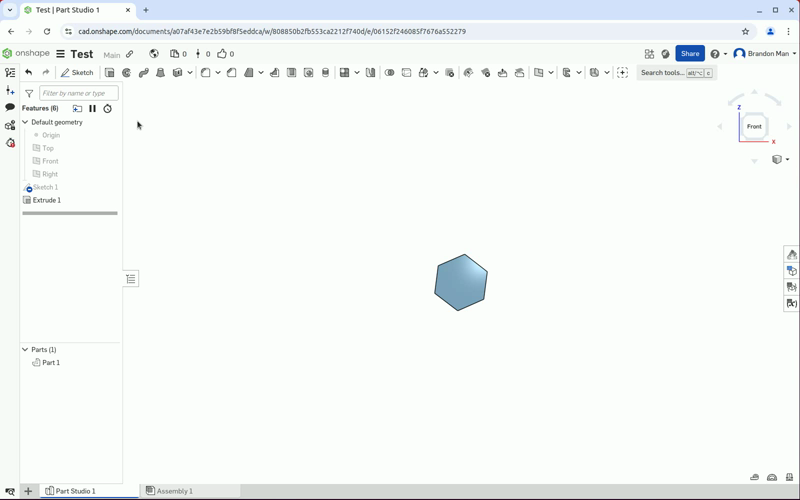
key(shift+h)
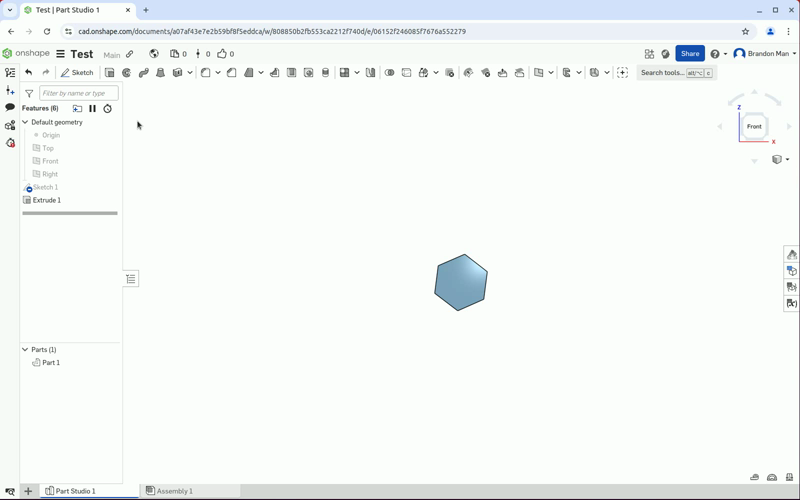
key(shift+h)
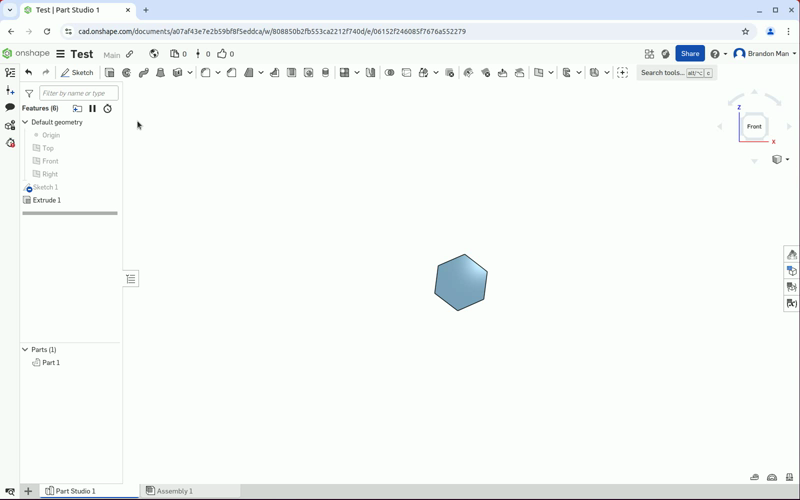
mouse_move(73, 189)
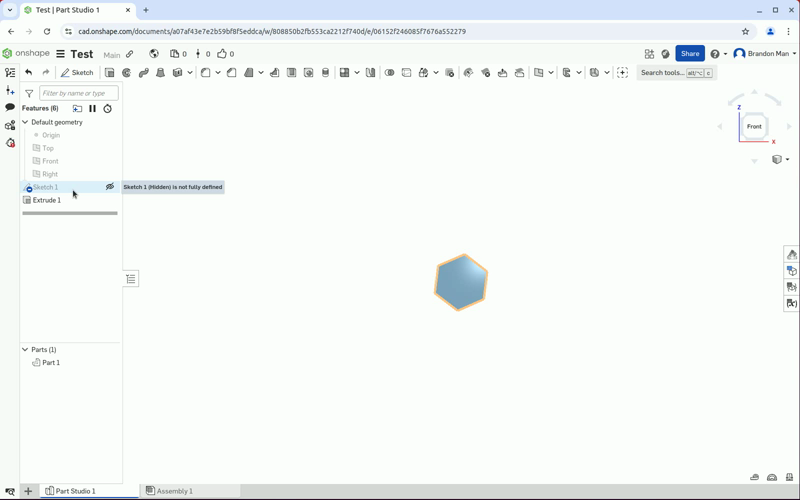
click(73, 189)
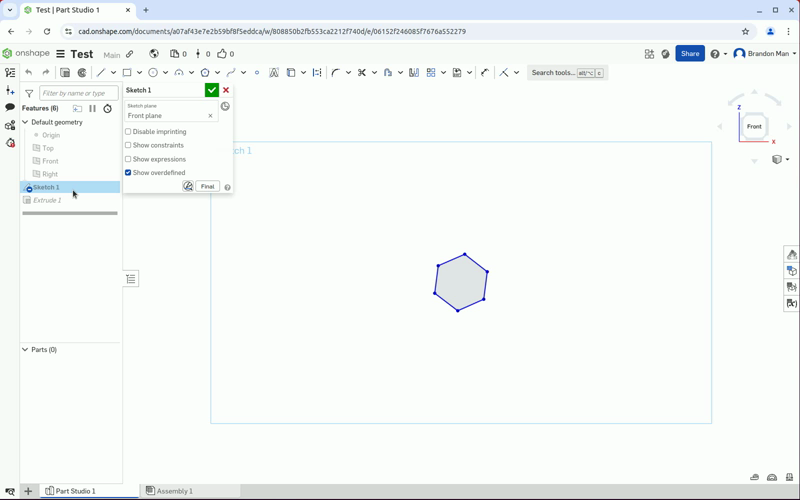
mouse_move(229, 92)
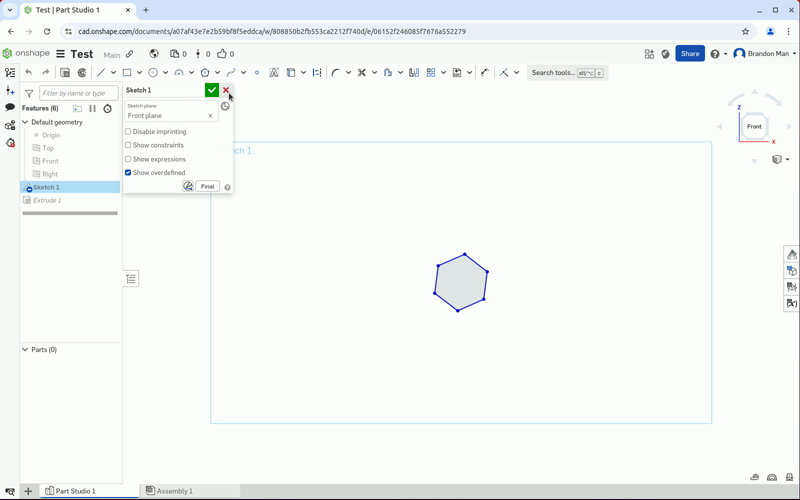
click(229, 92)
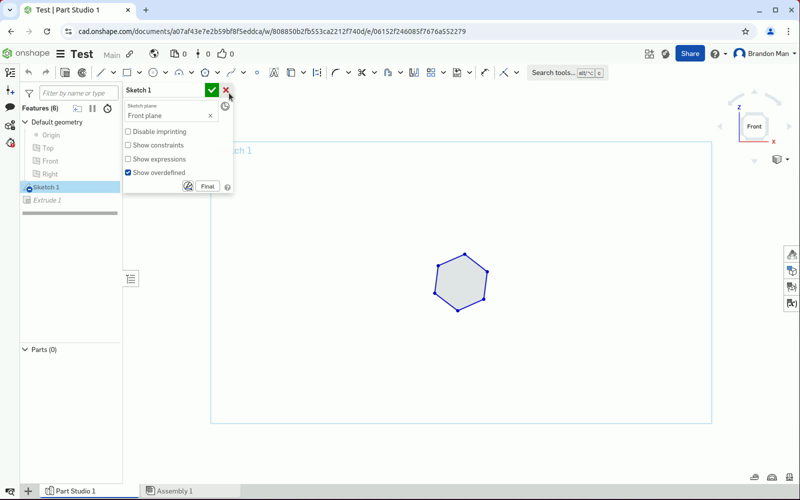
key(shift+s)
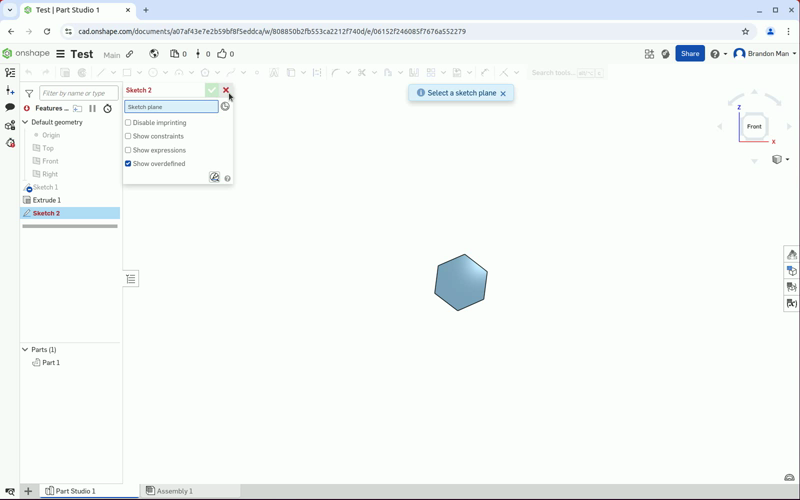
mouse_move(73, 163)
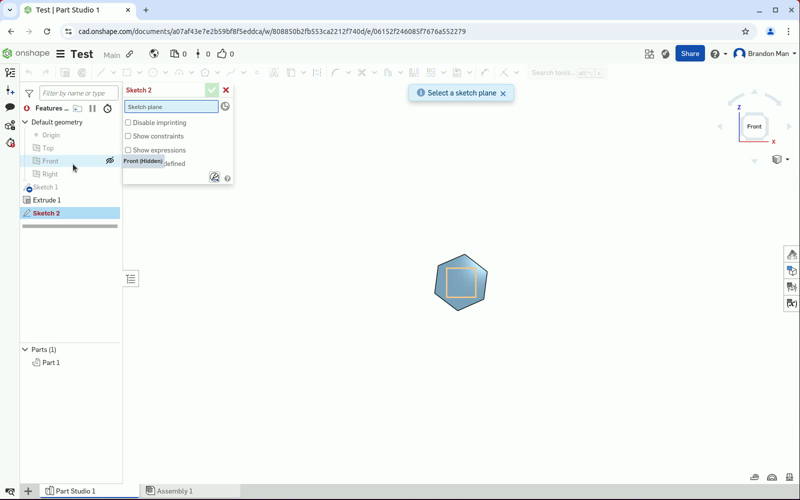
click(73, 163)
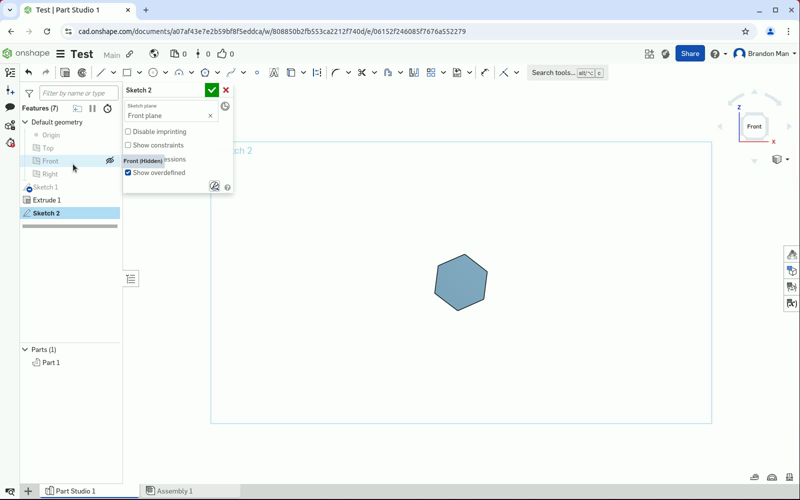
mouse_move(73, 352)
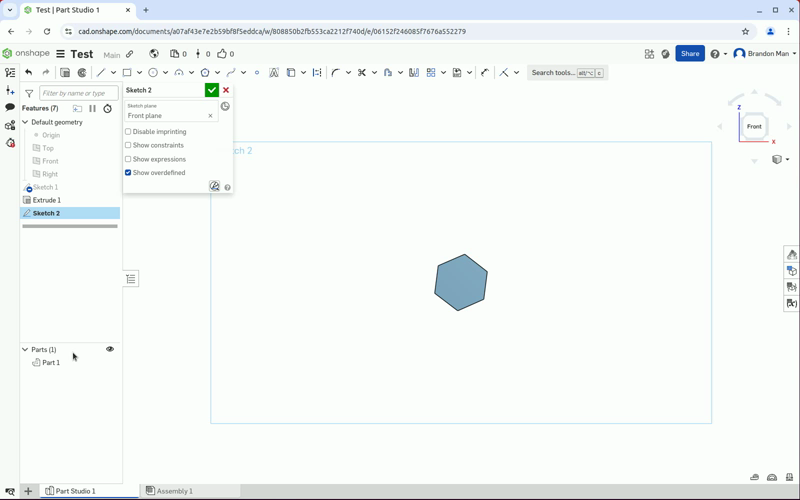
key(y)
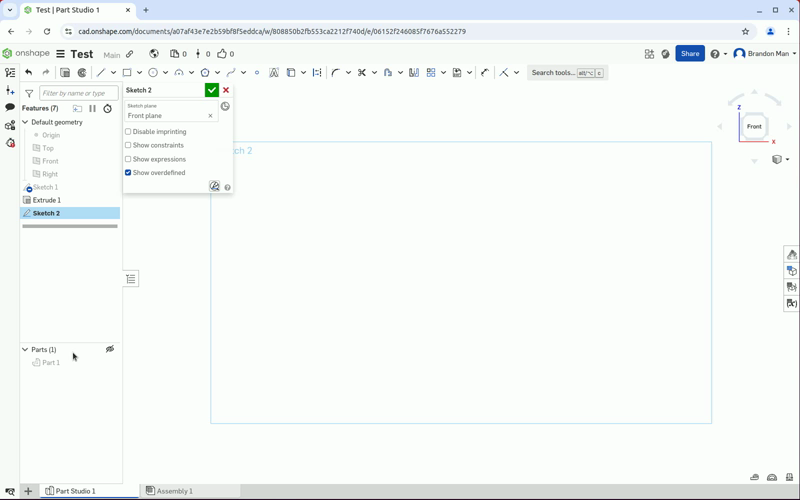
key(c)
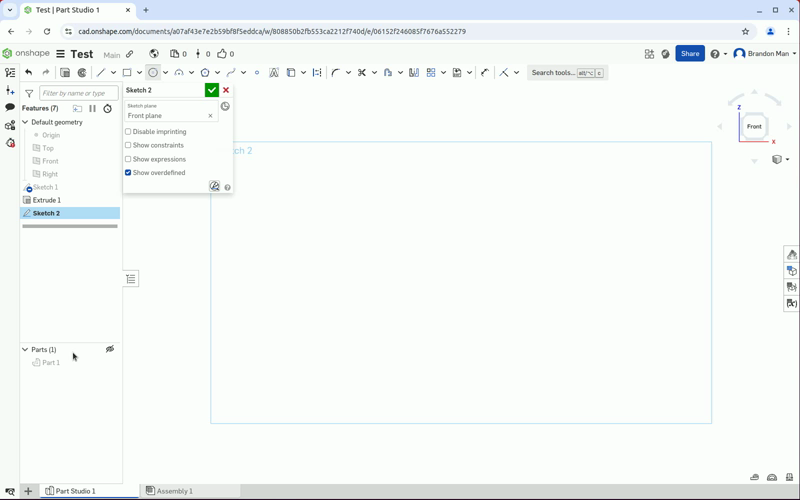
key_down(shift)
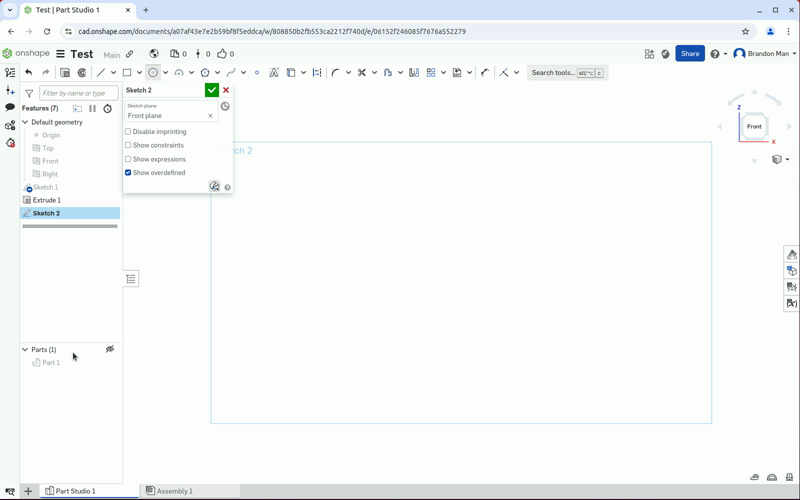
mouse_move(461, 282)
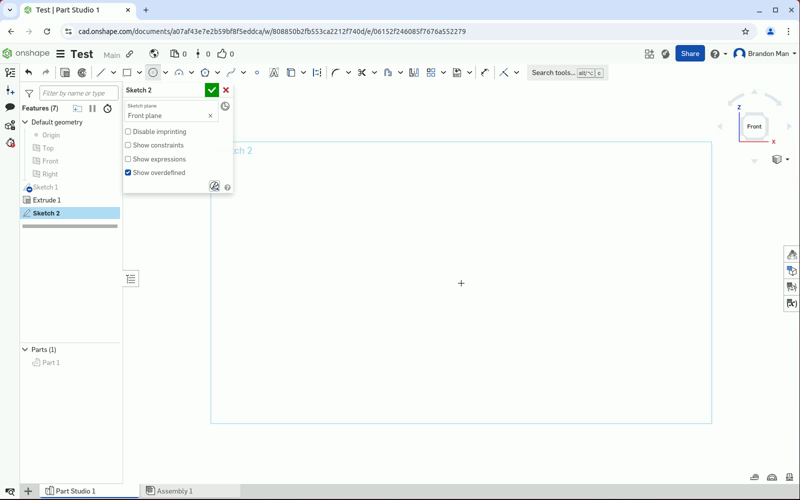
click(461, 282)
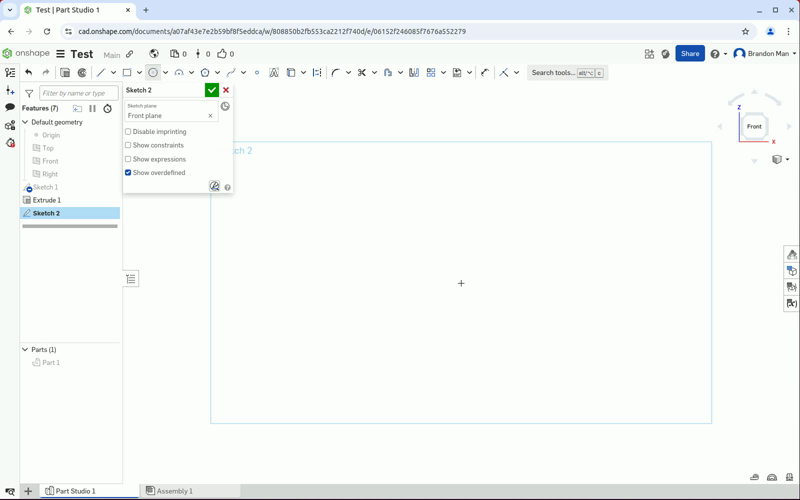
key_up(shift)
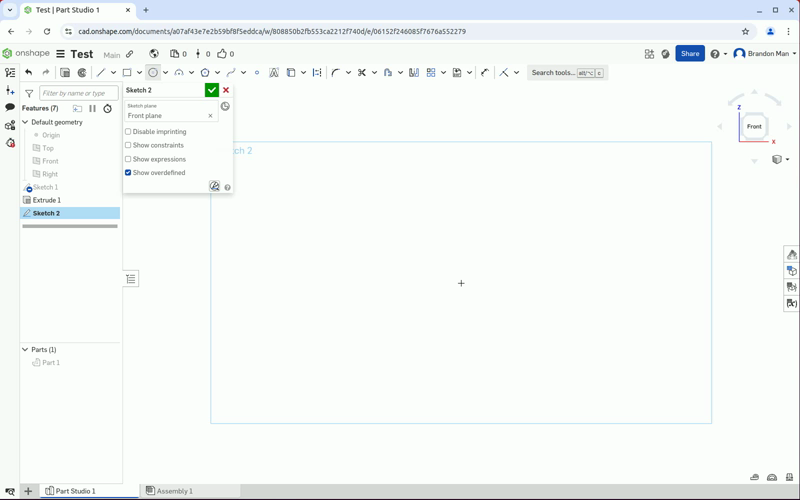
mouse_move(474, 282)
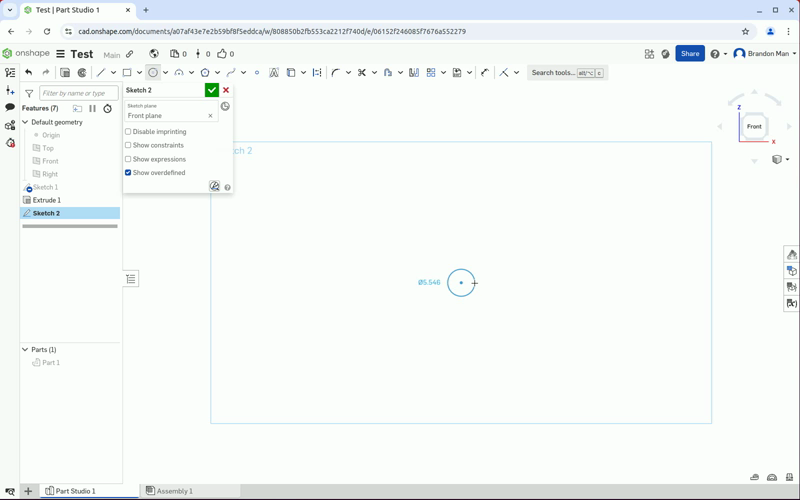
click(474, 282)
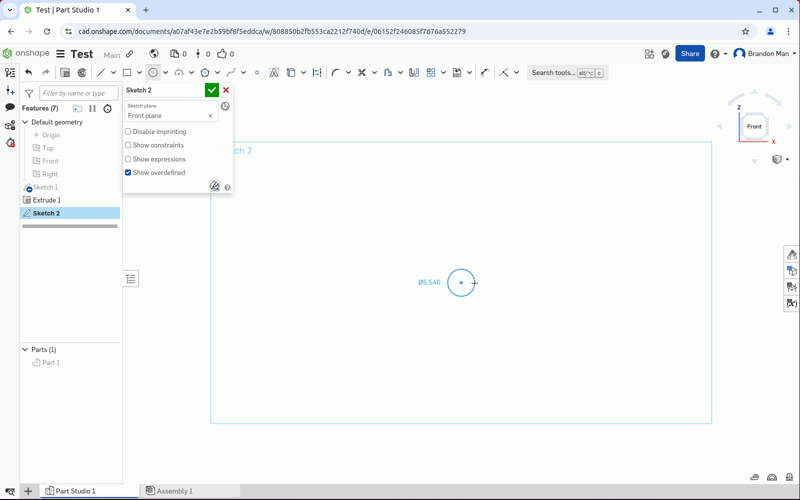
key(esc)
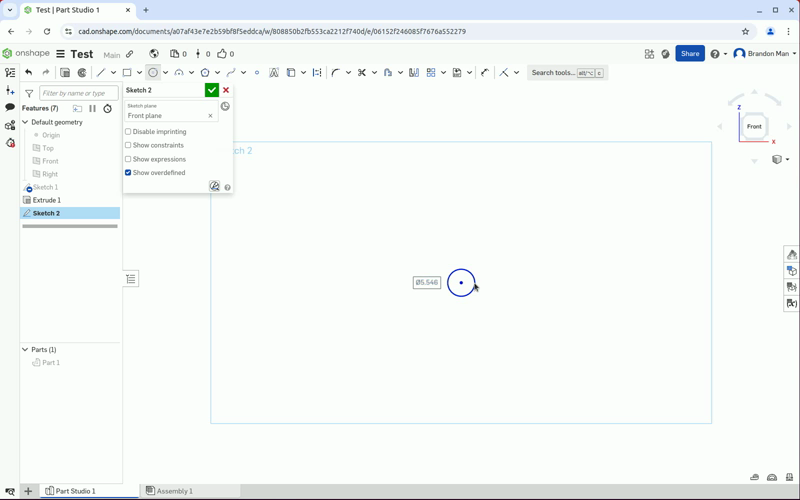
mouse_move(459, 291)
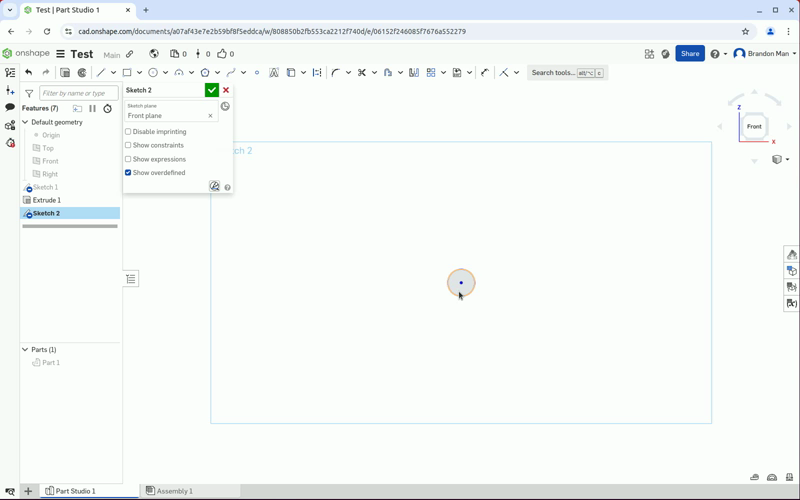
scroll(6)
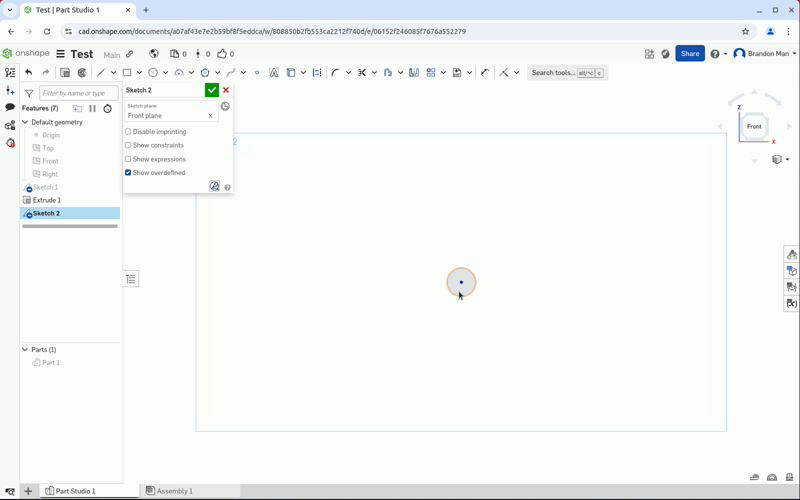
scroll(6)
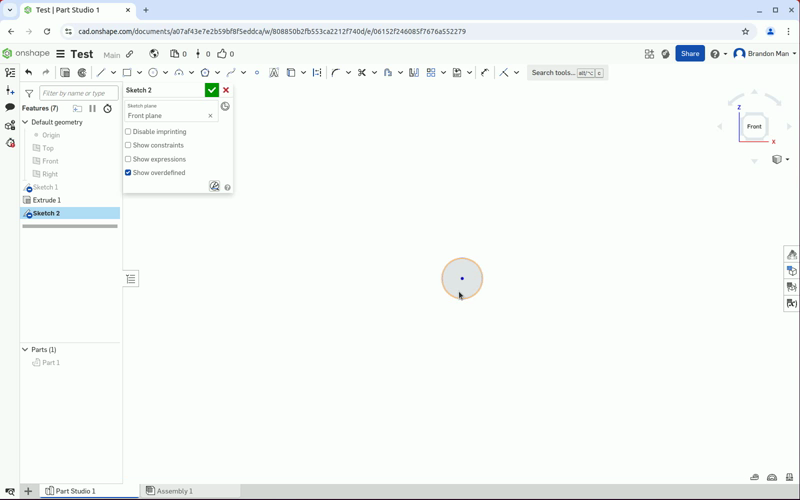
scroll(6)
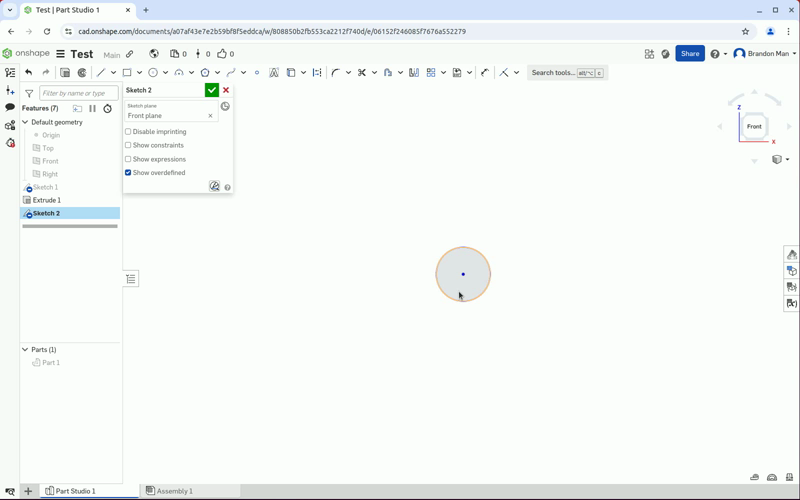
scroll(6)
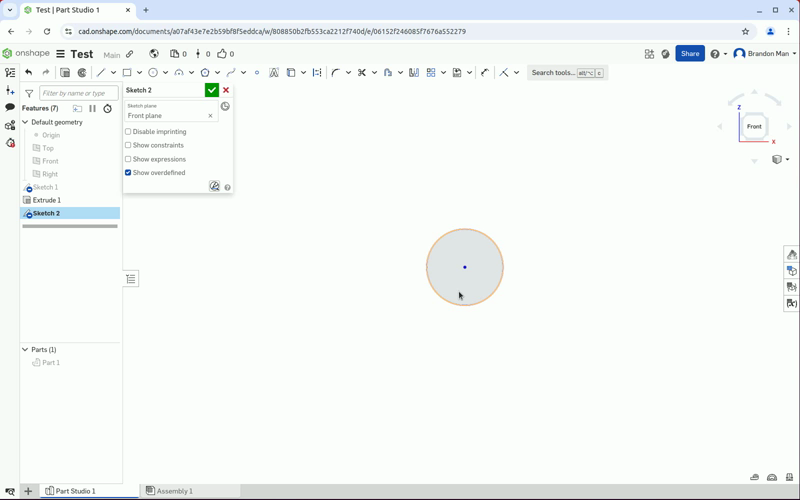
scroll(6)
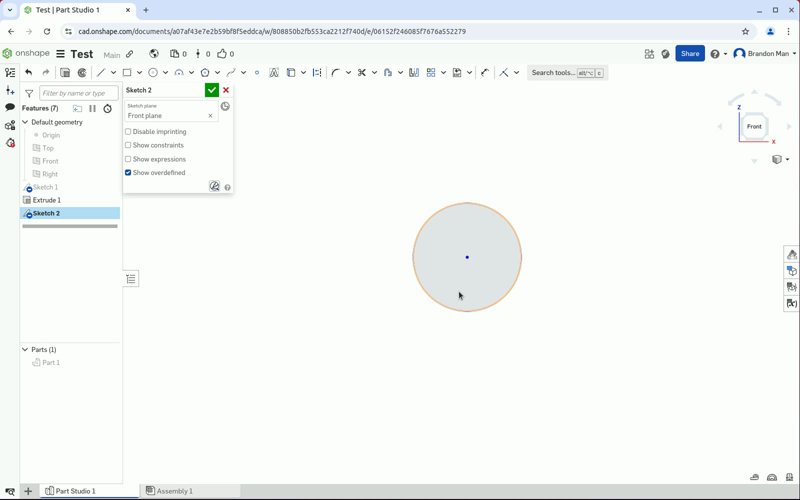
scroll(6)
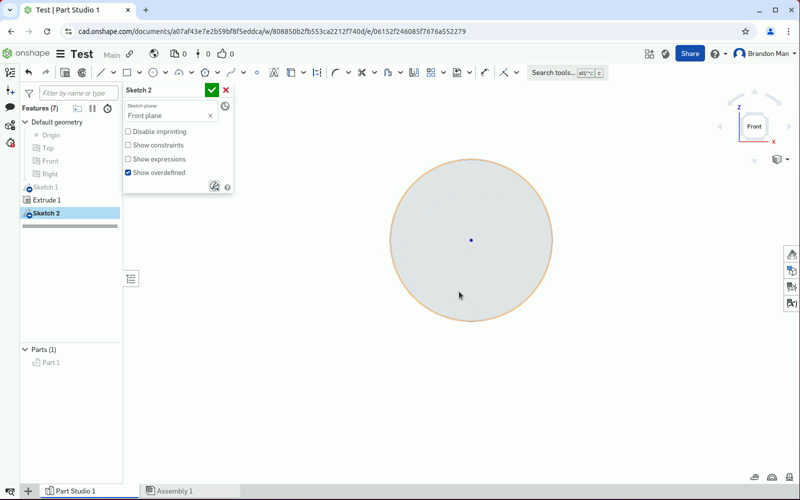
scroll(6)
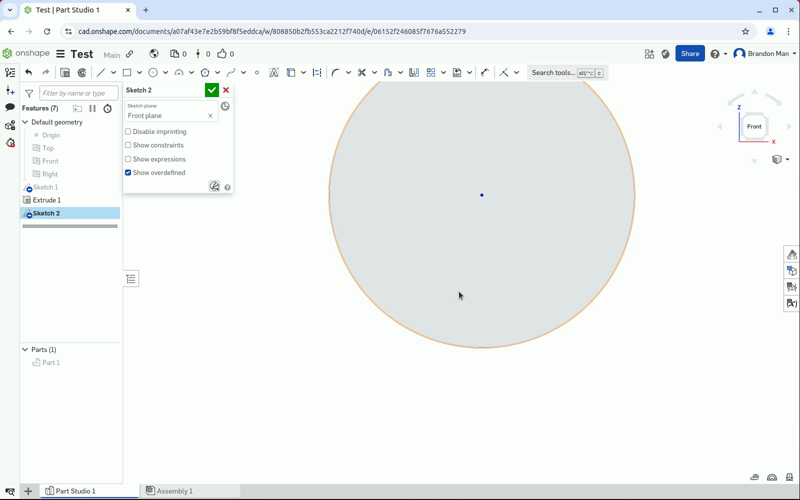
click(459, 291)
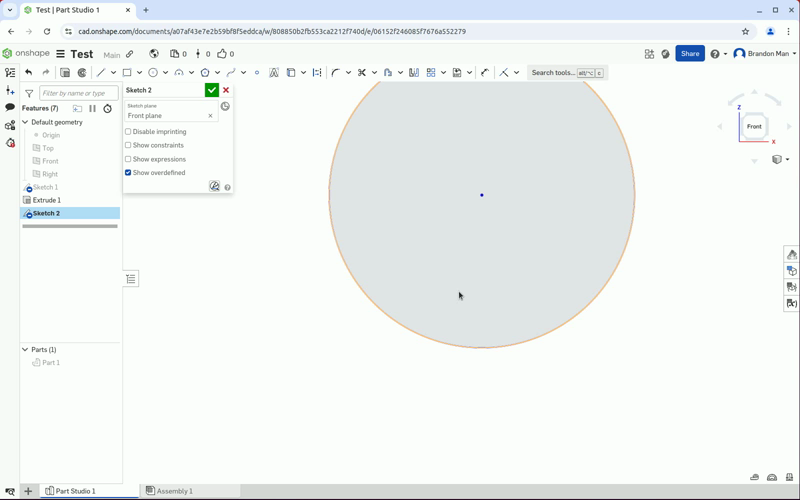
scroll(-6)
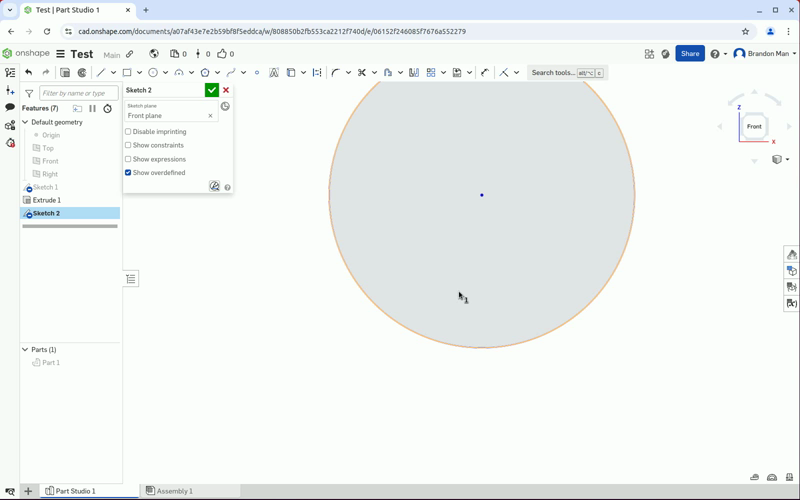
scroll(-6)
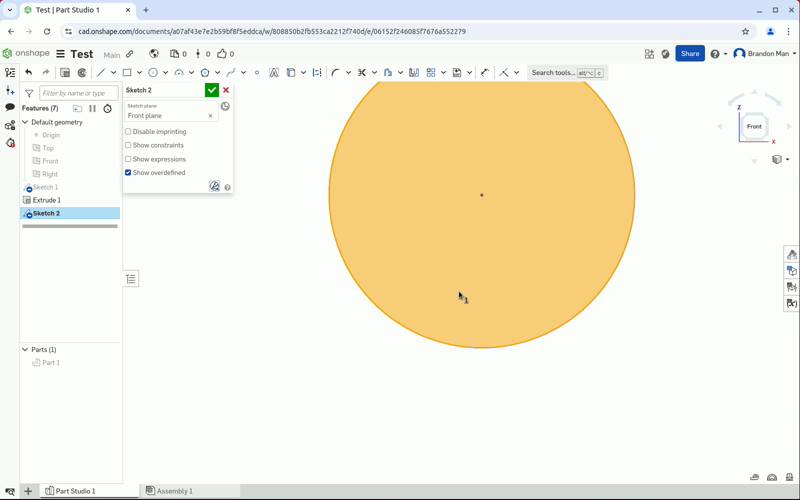
scroll(-6)
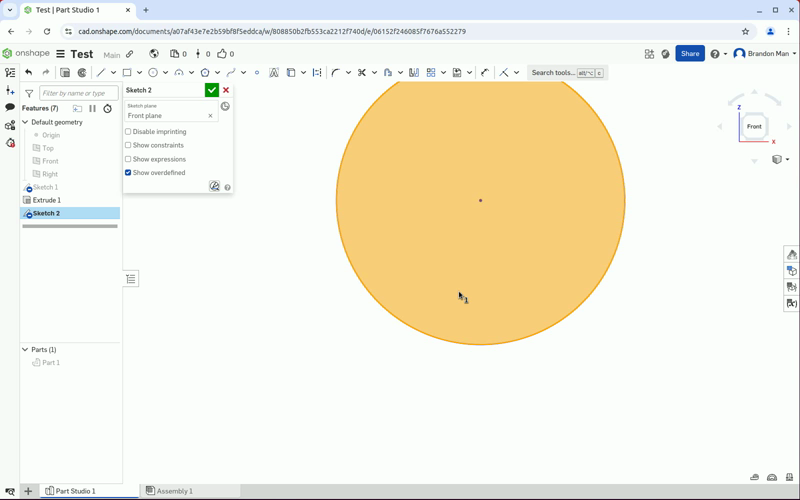
scroll(-6)
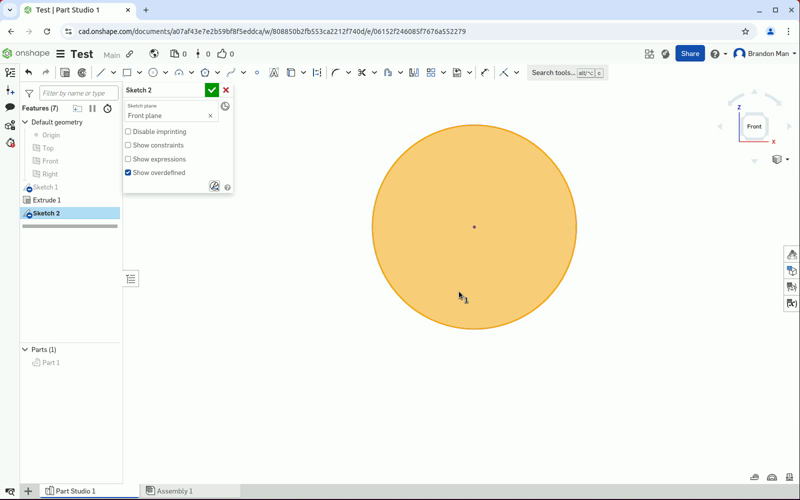
scroll(-6)
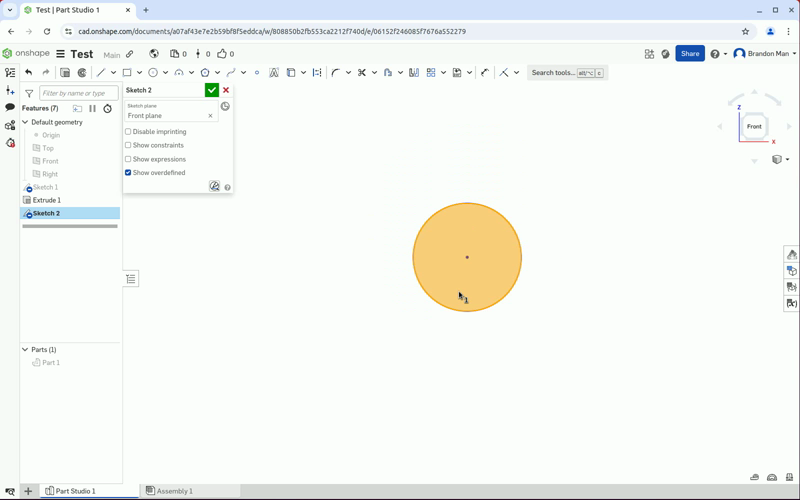
scroll(-6)
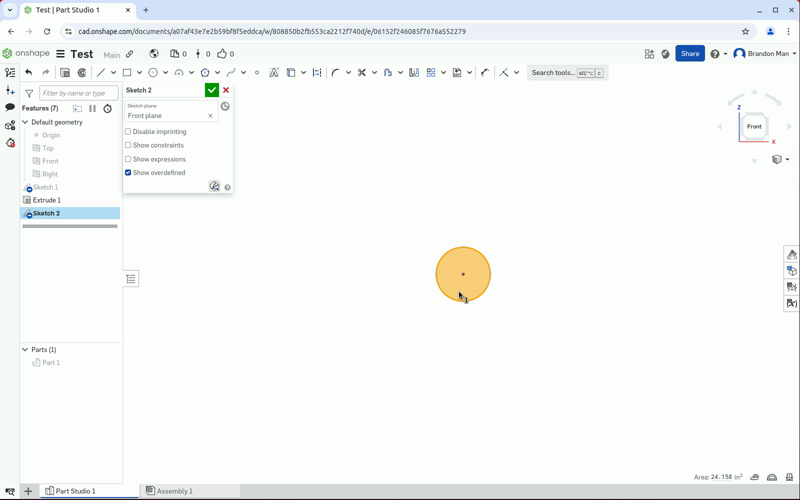
scroll(-6)
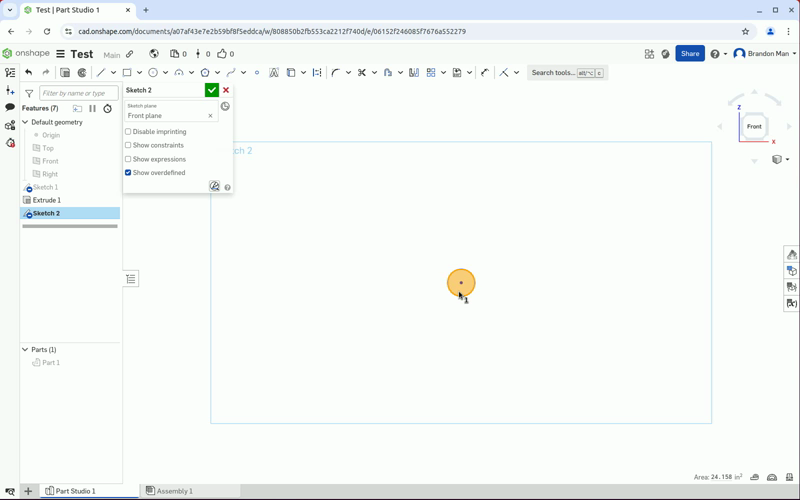
mouse_move(73, 352)
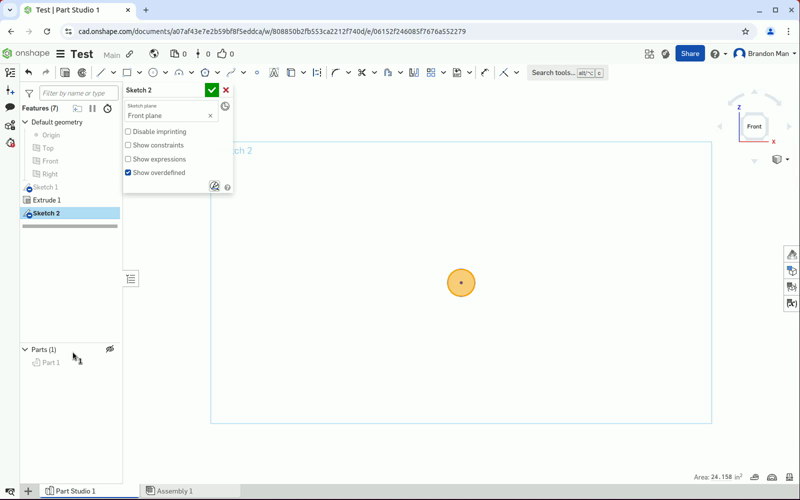
key(shift+y)
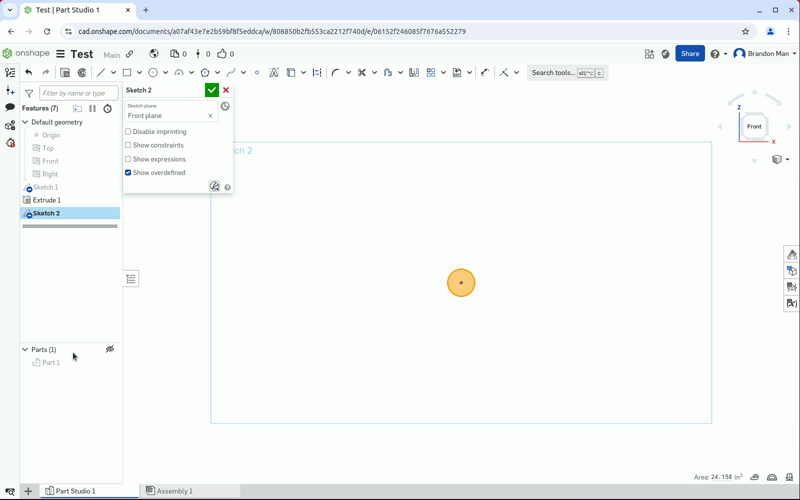
key(shift+e)
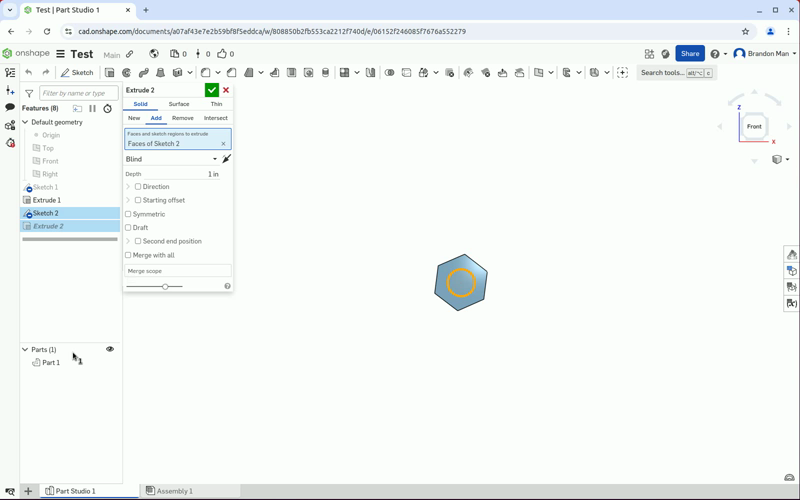
mouse_move(143, 106)
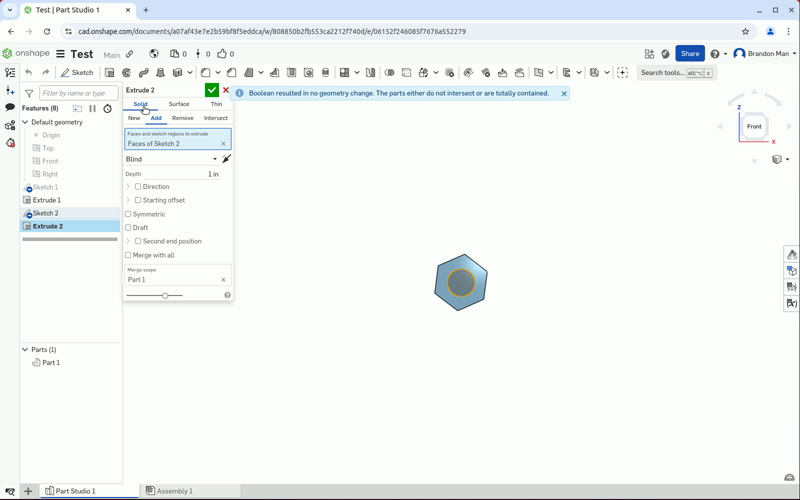
click(143, 106)
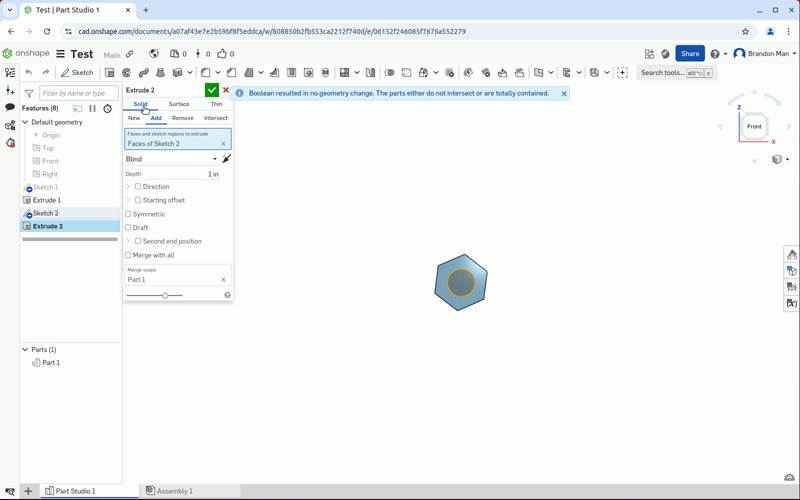
mouse_move(137, 120)
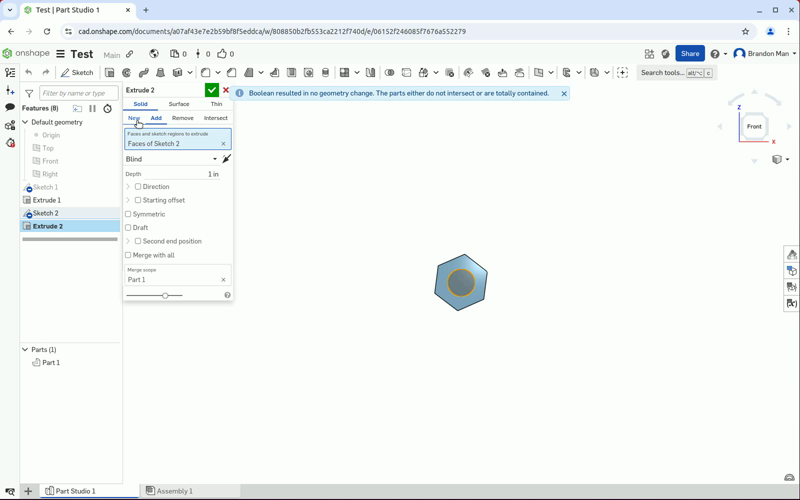
click(137, 120)
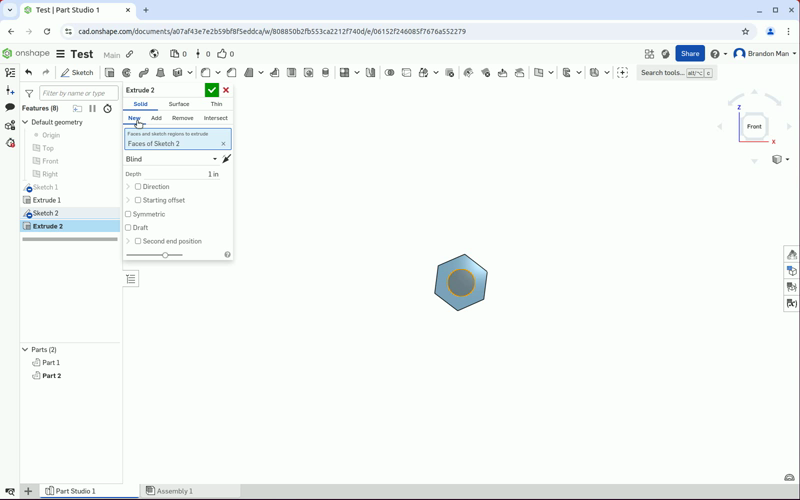
key(tab, 4)
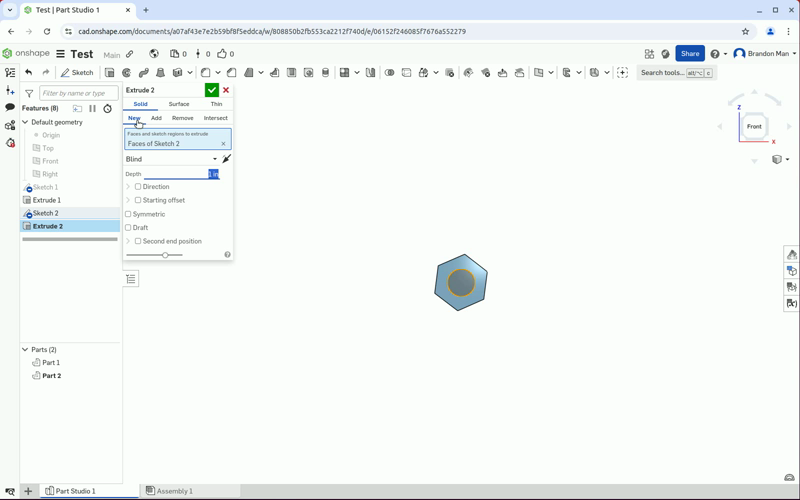
text(23.108)
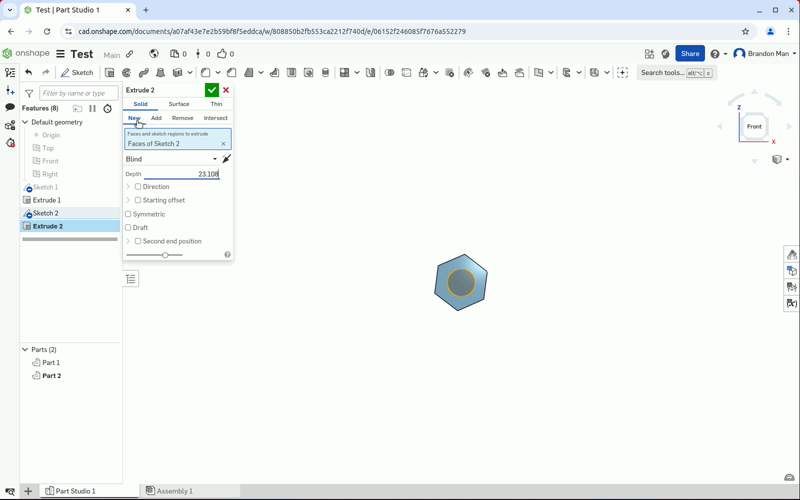
key(enter)
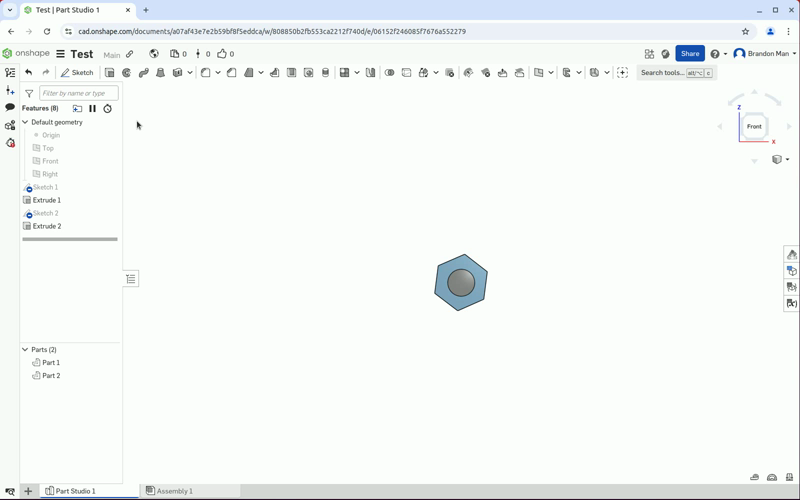
key(shift+h)
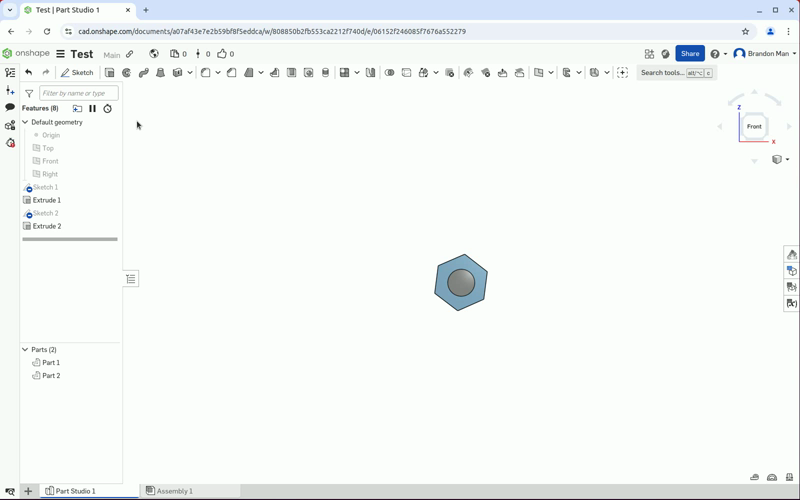
key(shift+h)
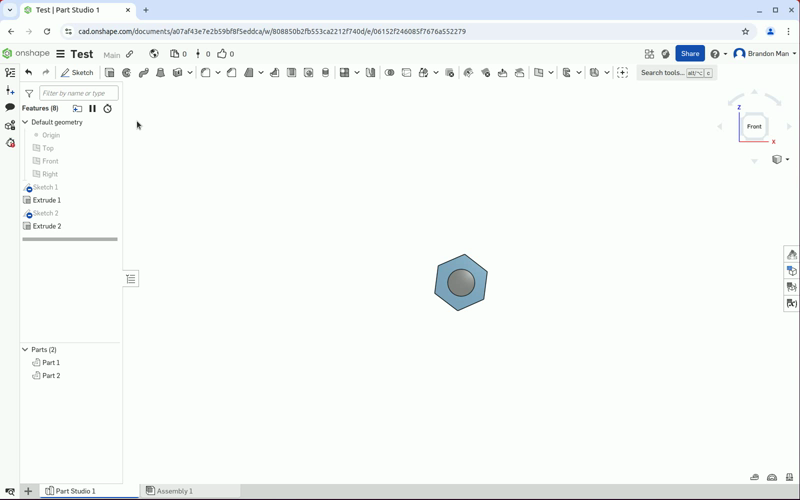
mouse_move(73, 189)
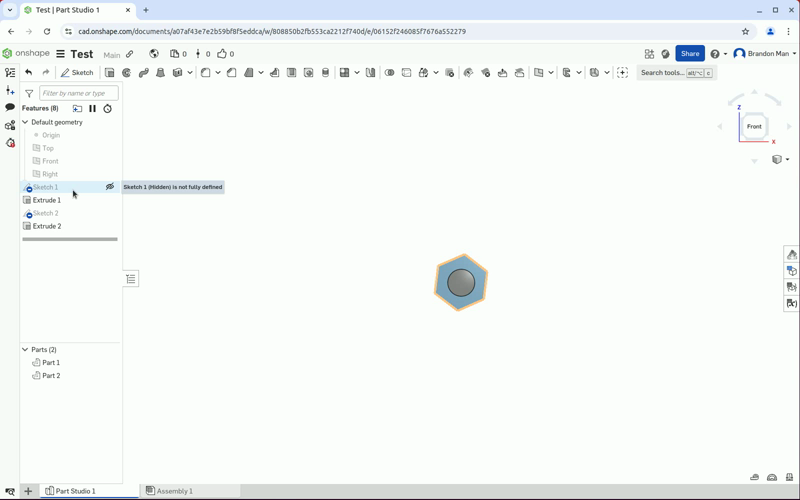
click(73, 189)
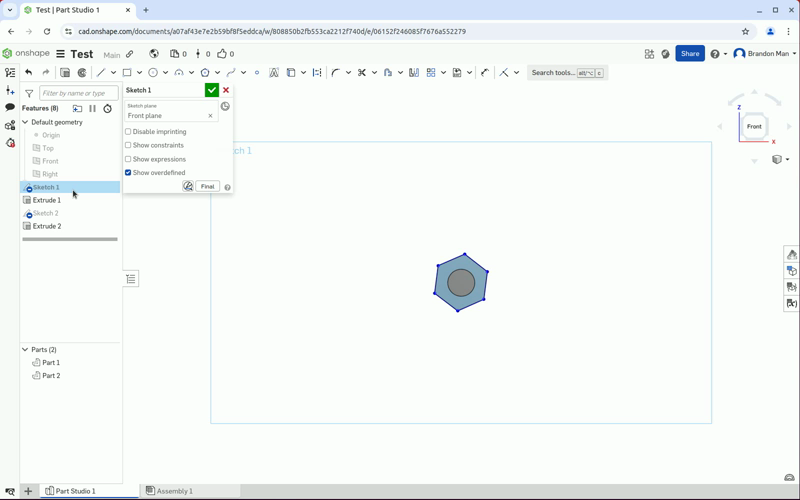
mouse_move(229, 92)
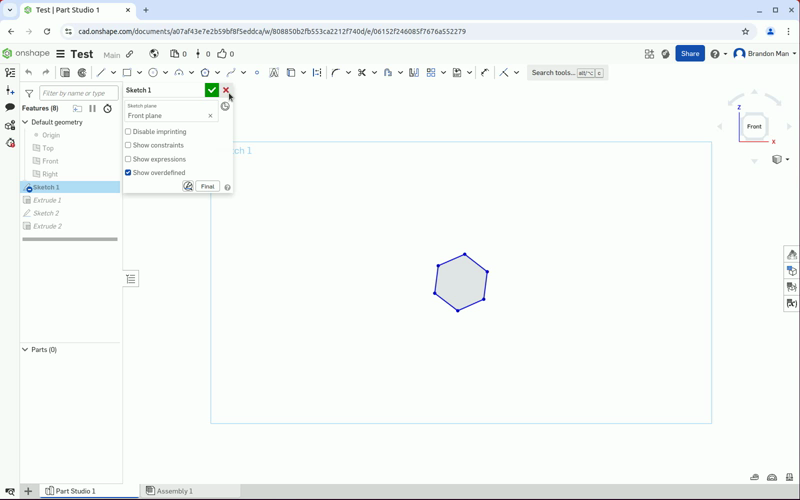
click(229, 92)
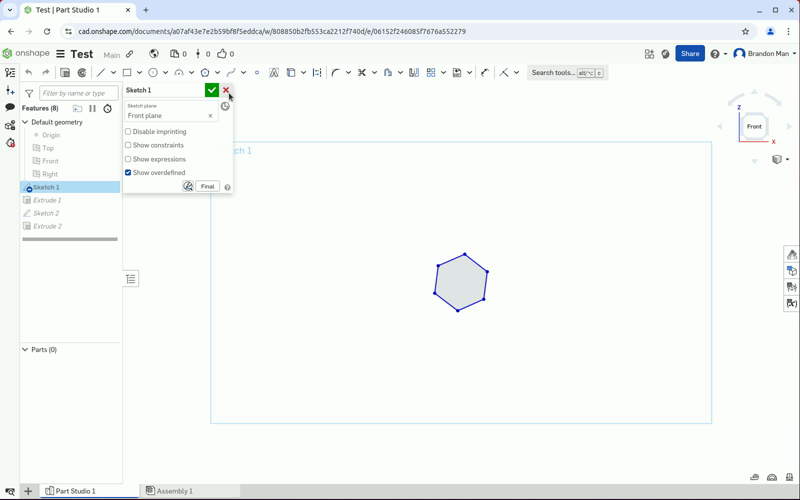
key(shift+s)
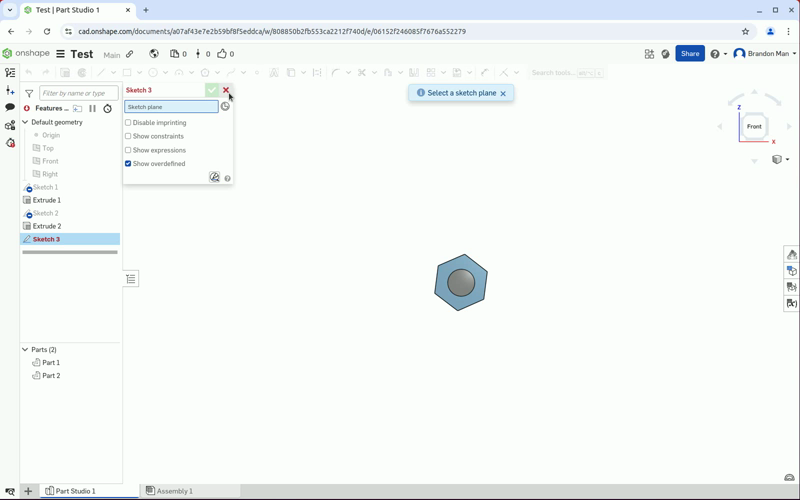
mouse_move(73, 163)
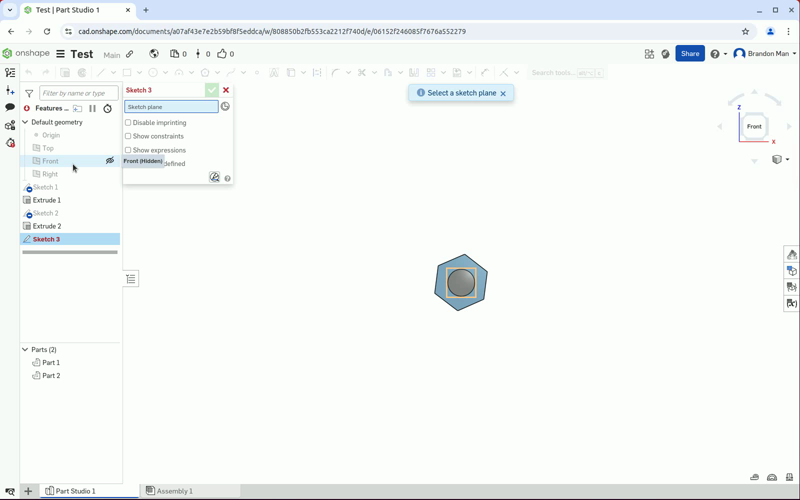
click(73, 163)
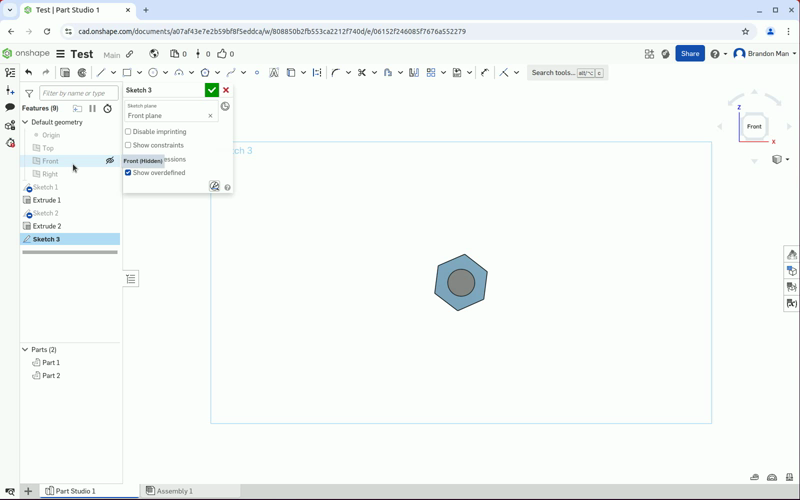
mouse_move(73, 352)
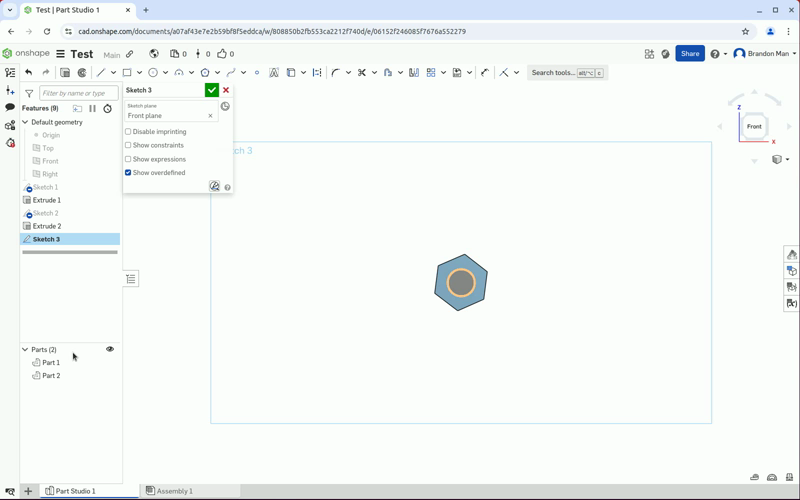
key(y)
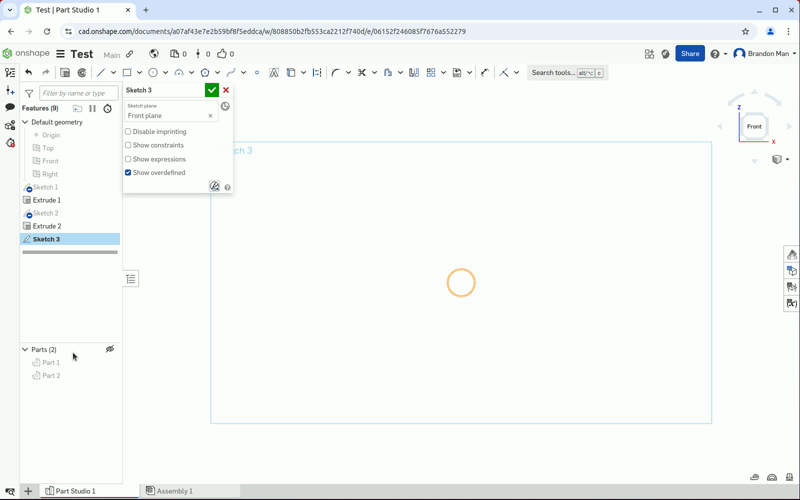
key(c)
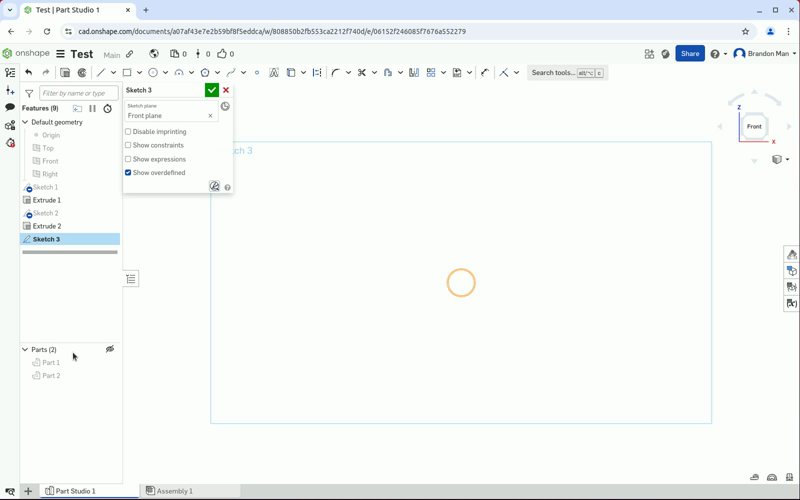
key_down(shift)
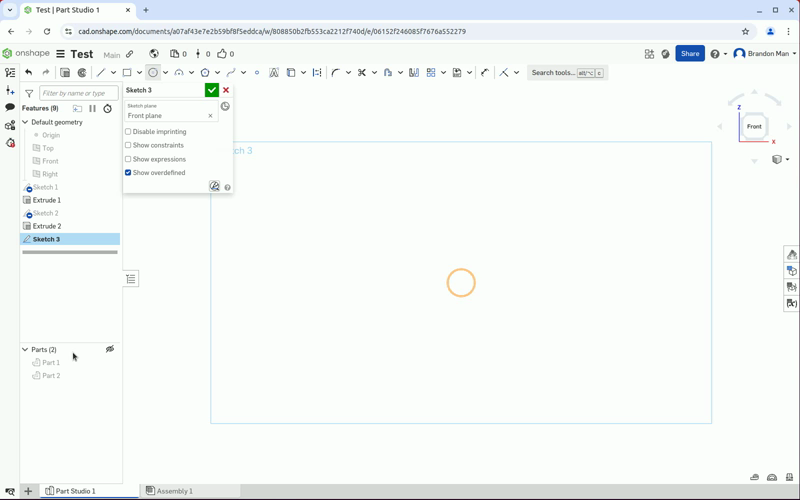
mouse_move(461, 282)
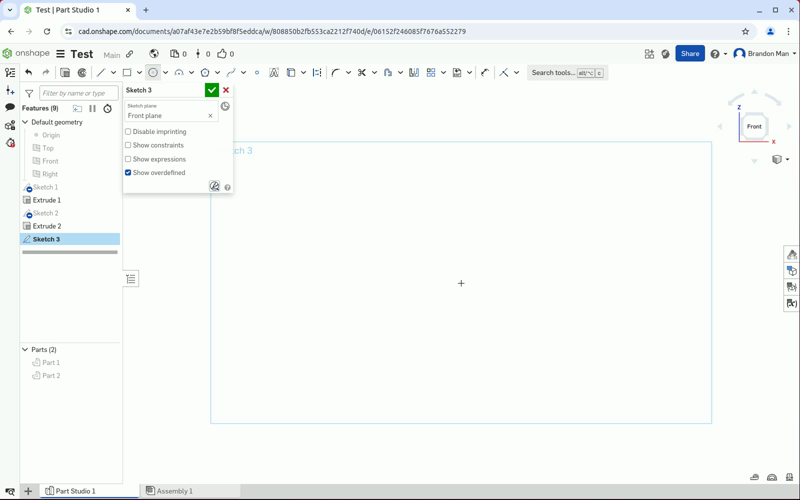
click(461, 282)
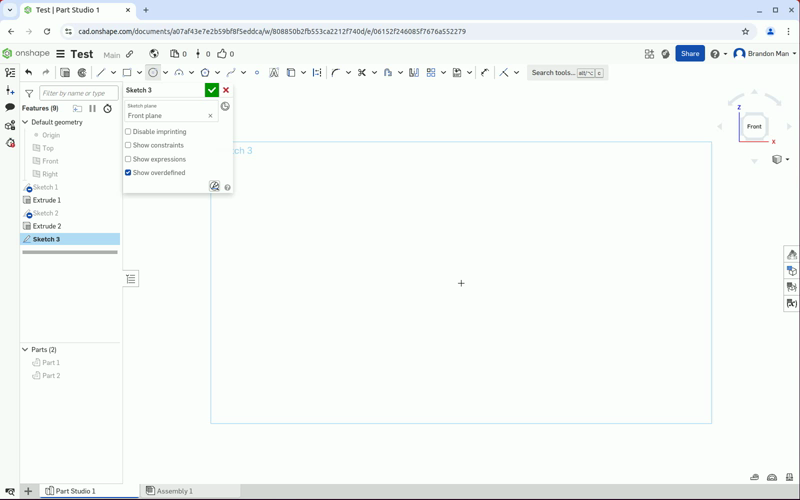
key_up(shift)
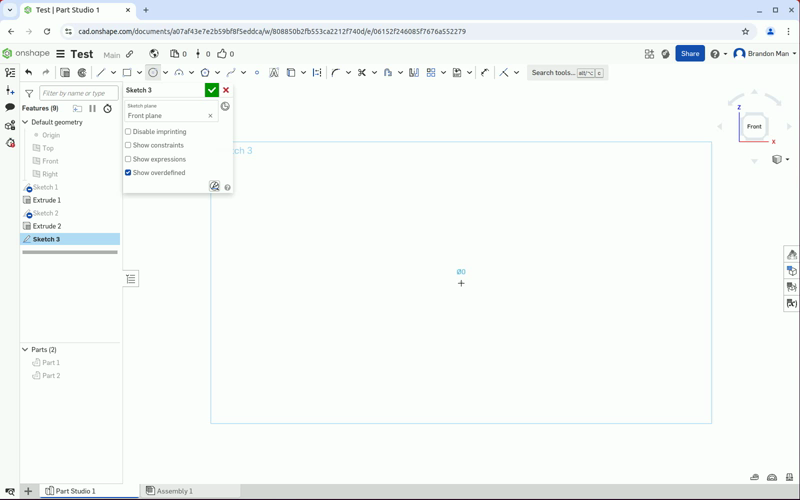
mouse_move(465, 282)
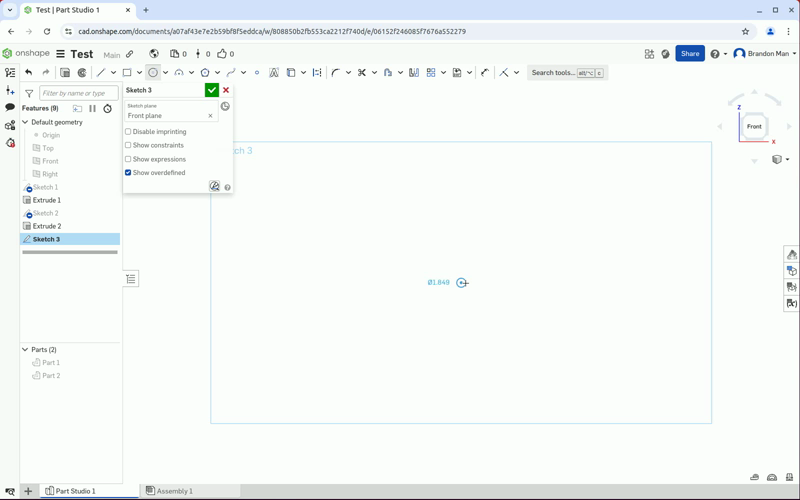
click(465, 282)
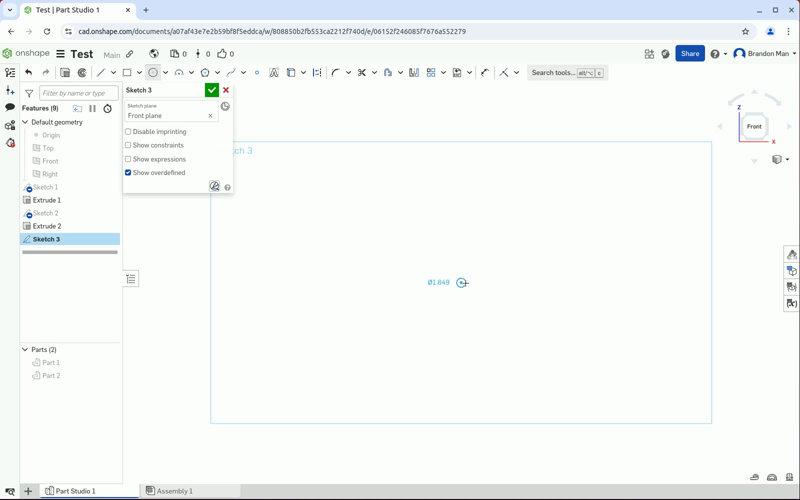
key(esc)
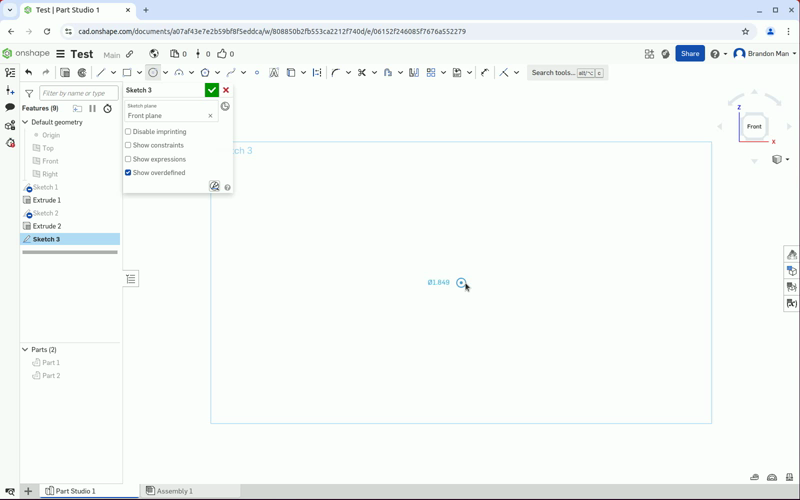
mouse_move(458, 280)
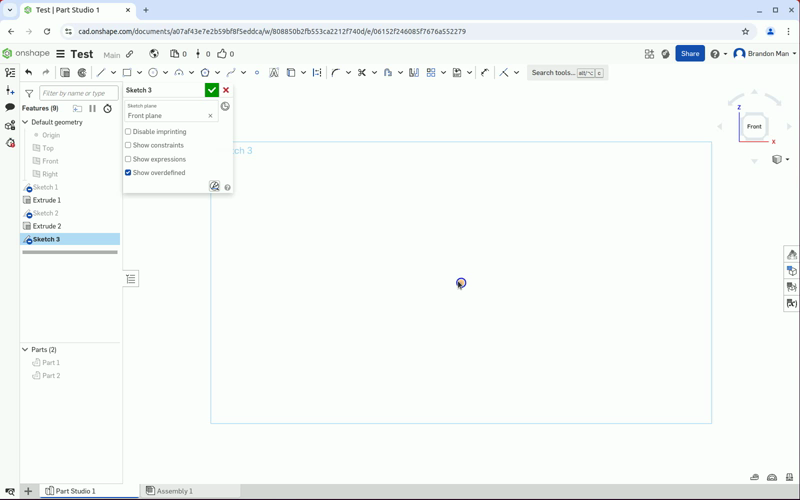
scroll(6)
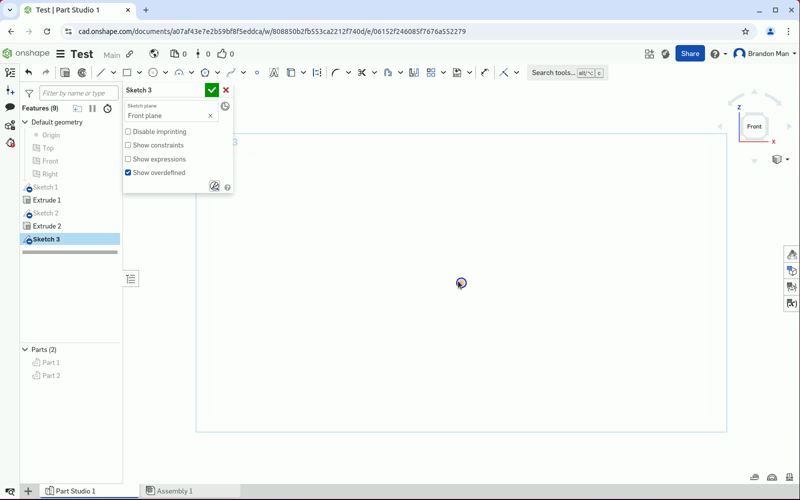
scroll(6)
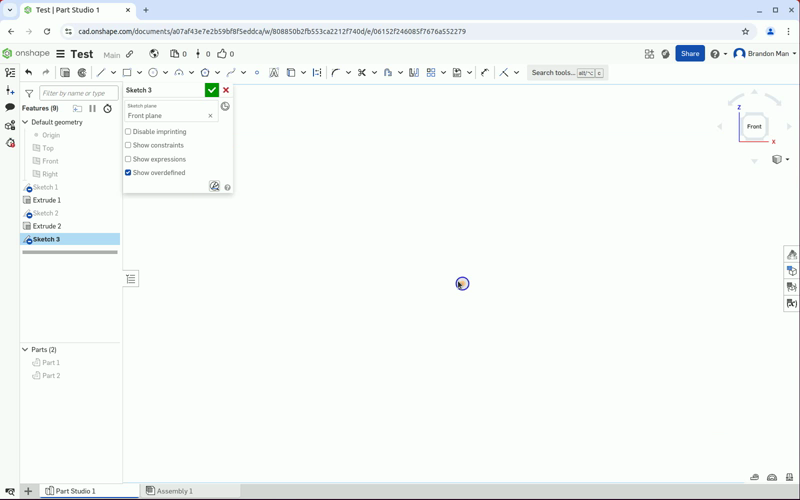
scroll(6)
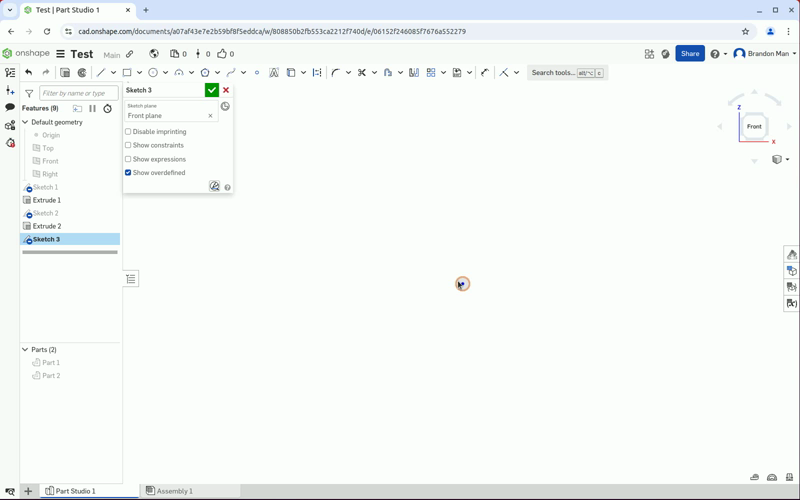
scroll(6)
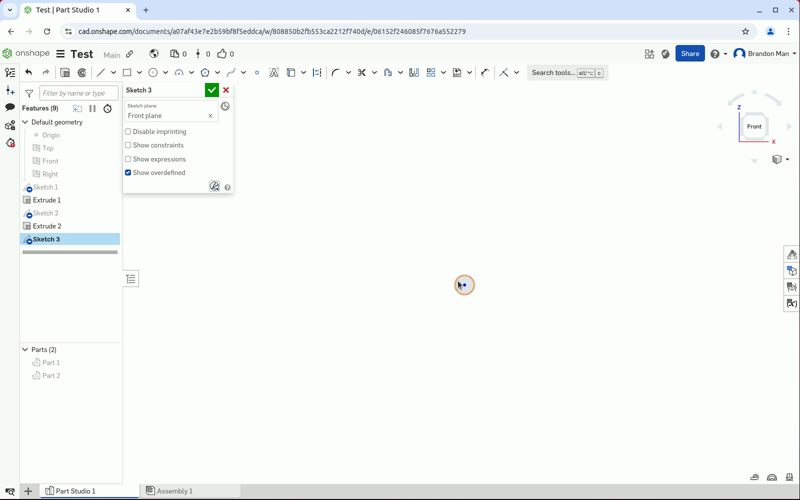
scroll(6)
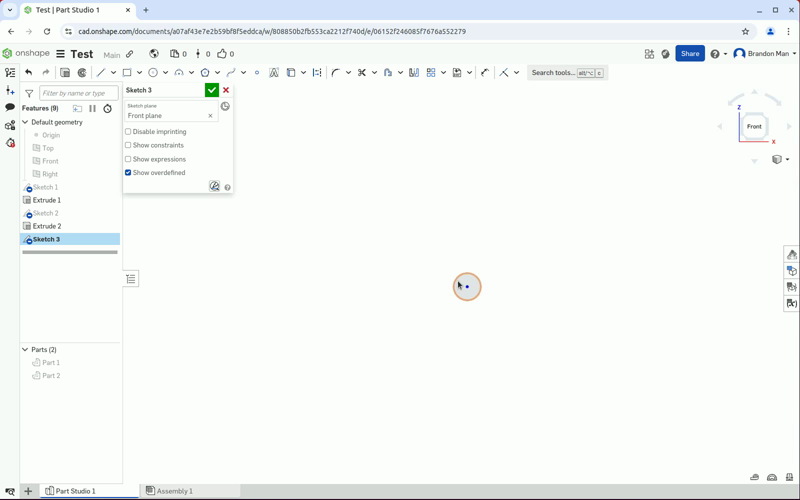
scroll(6)
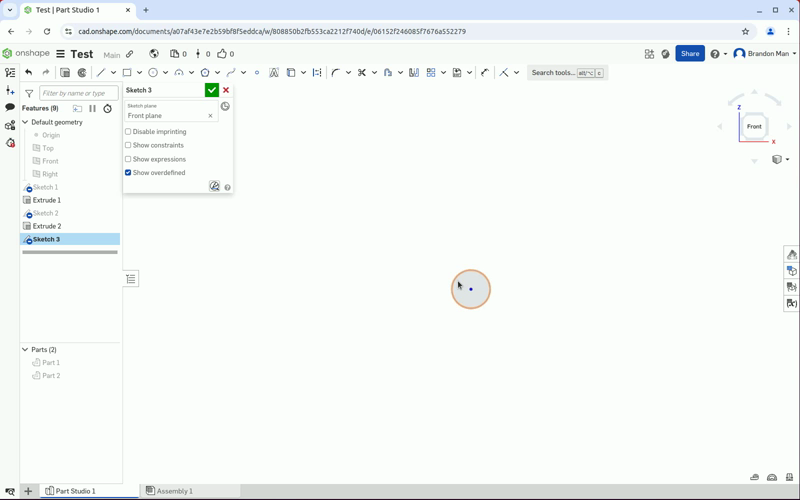
scroll(6)
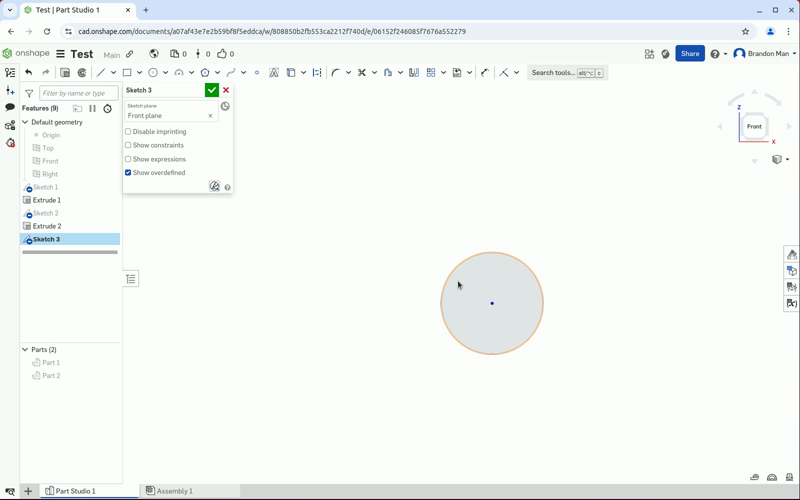
click(458, 280)
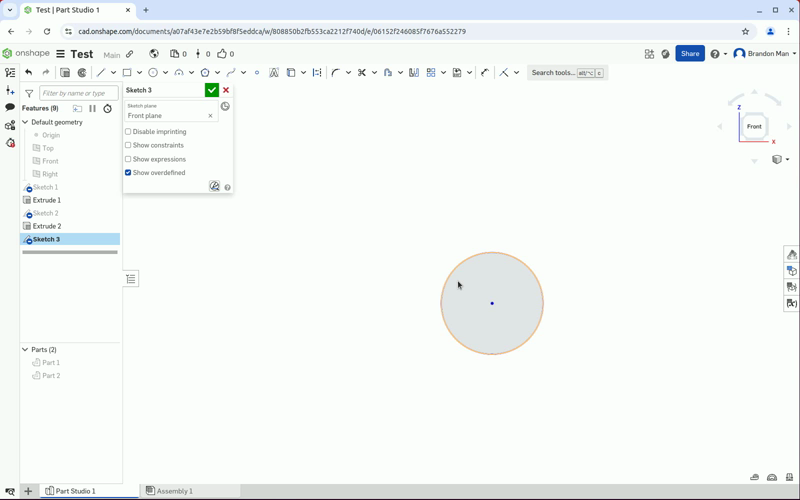
scroll(-6)
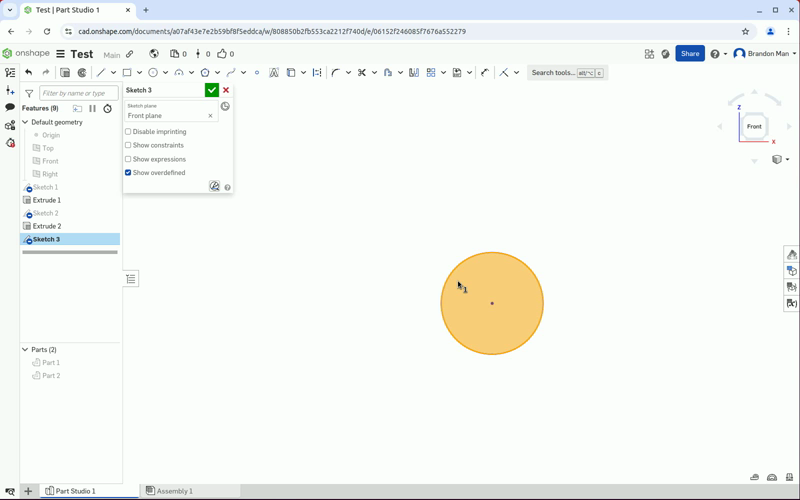
scroll(-6)
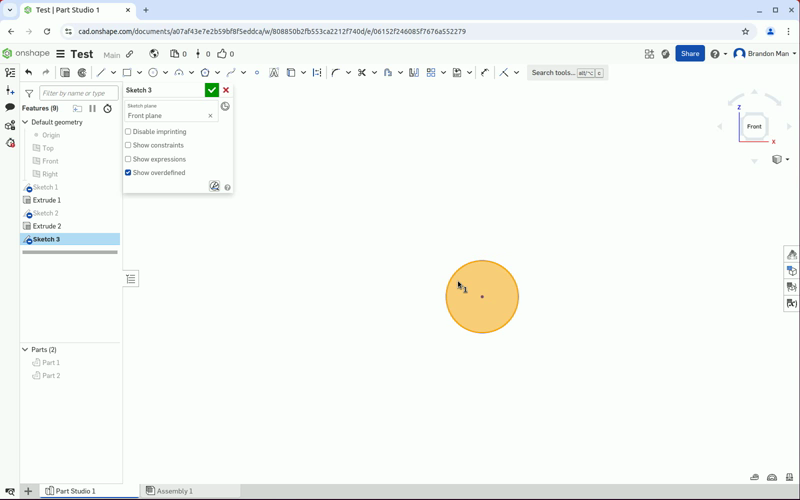
scroll(-6)
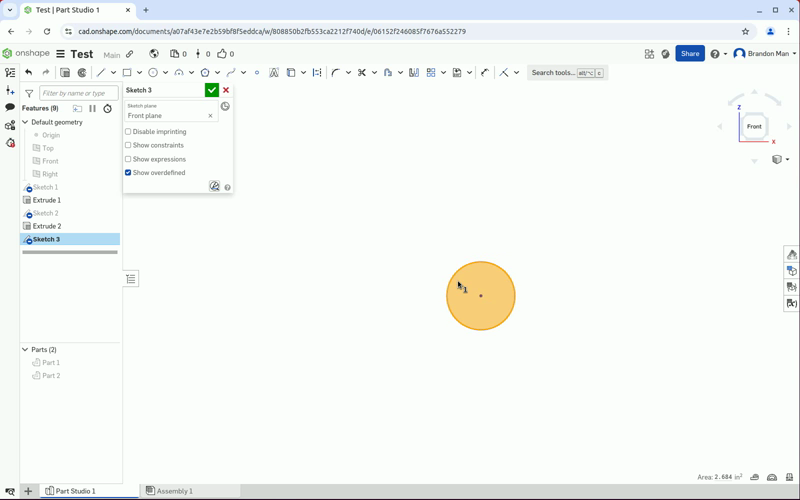
scroll(-6)
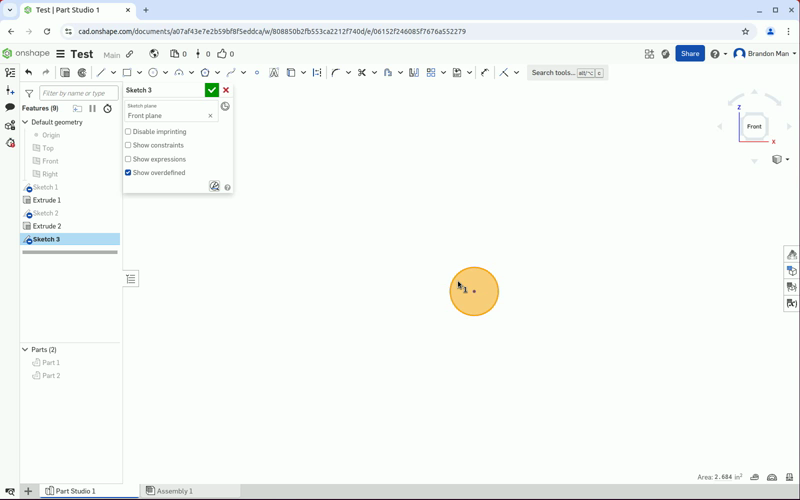
scroll(-6)
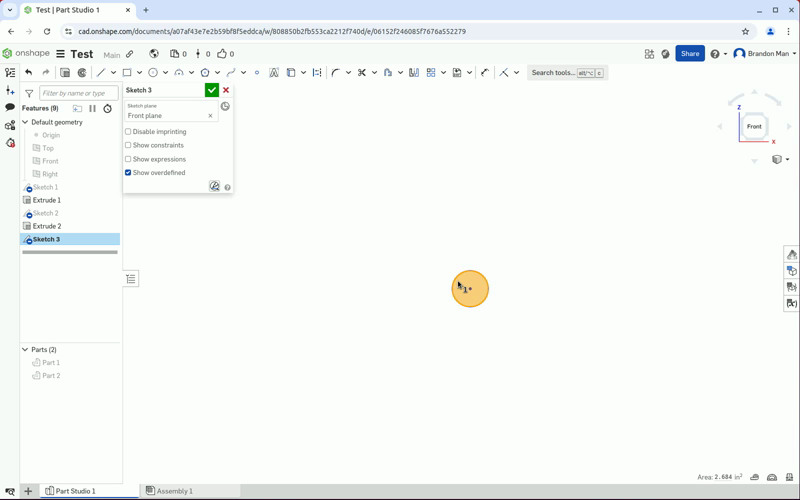
scroll(-6)
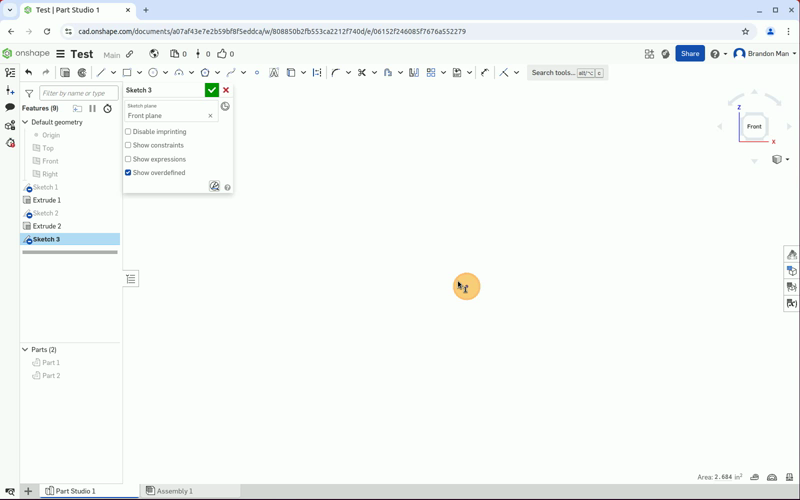
scroll(-6)
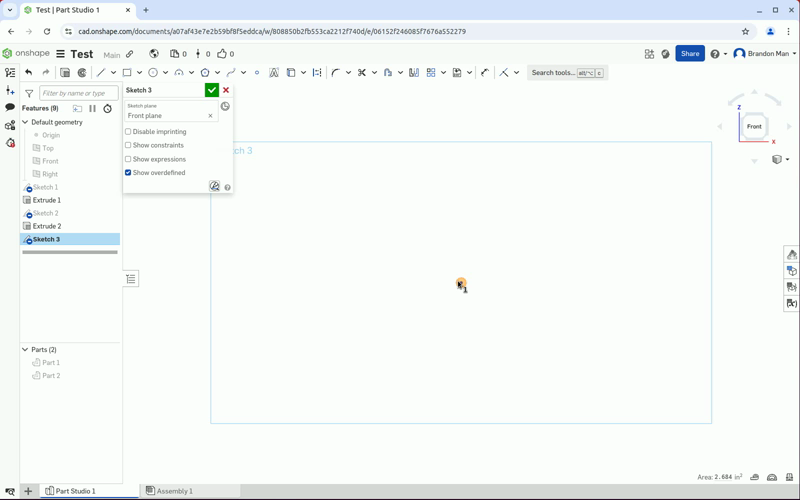
mouse_move(73, 352)
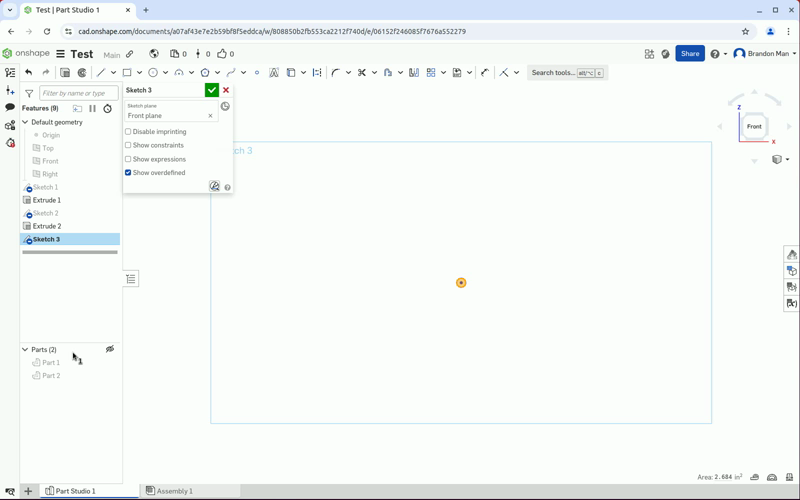
key(shift+y)
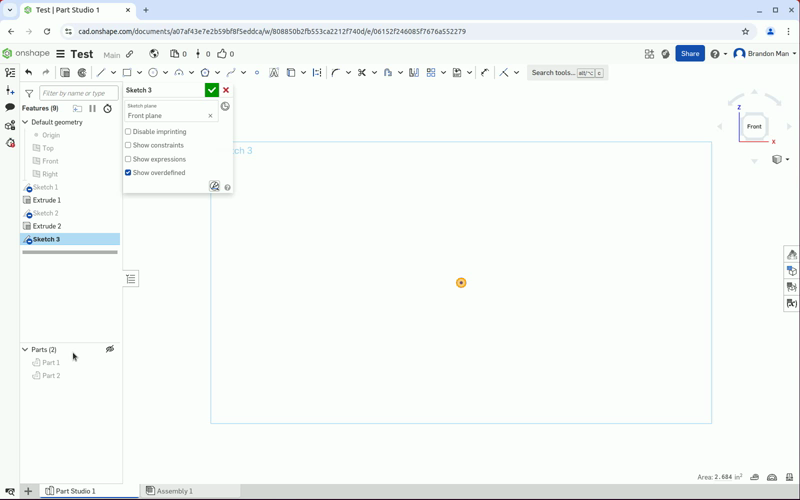
key(shift+e)
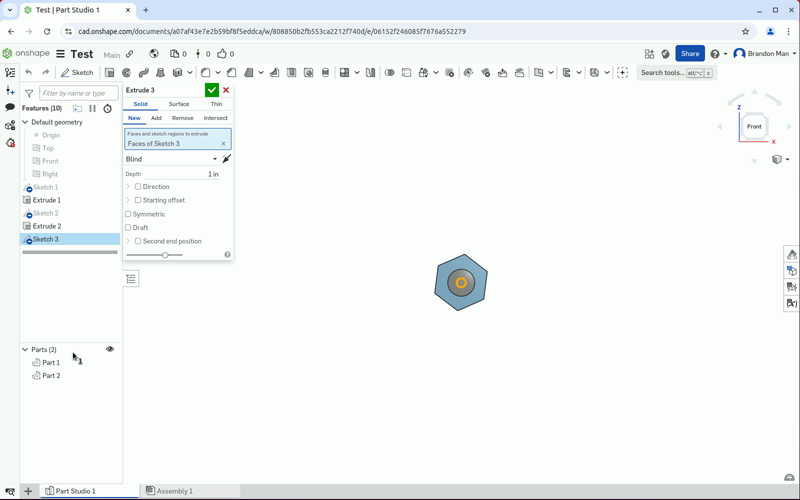
mouse_move(143, 106)
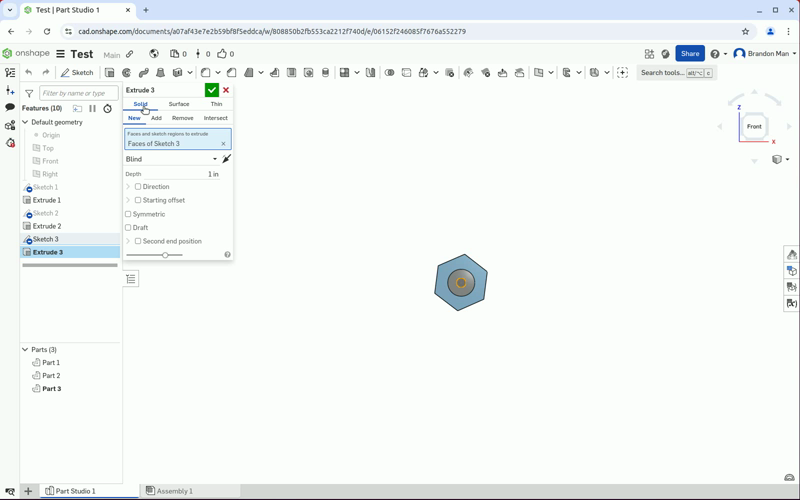
click(143, 106)
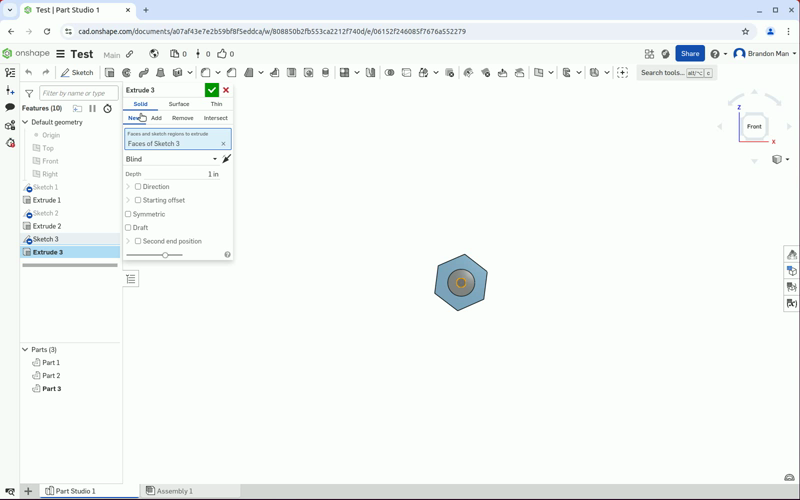
mouse_move(137, 120)
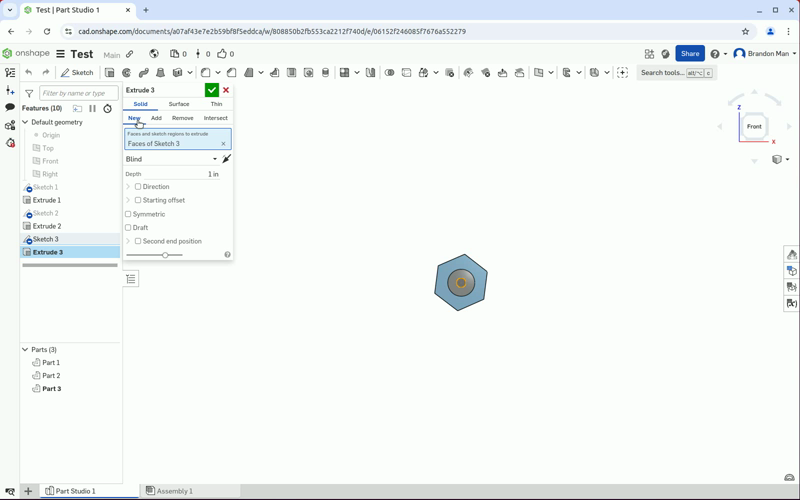
click(137, 120)
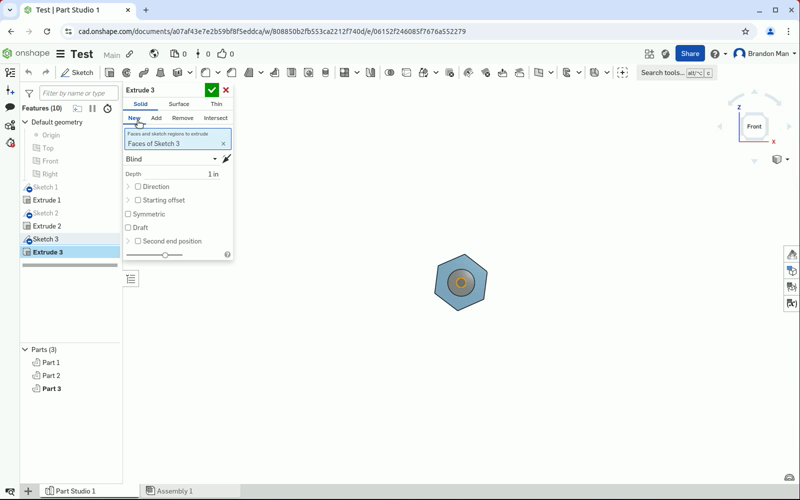
key(tab, 4)
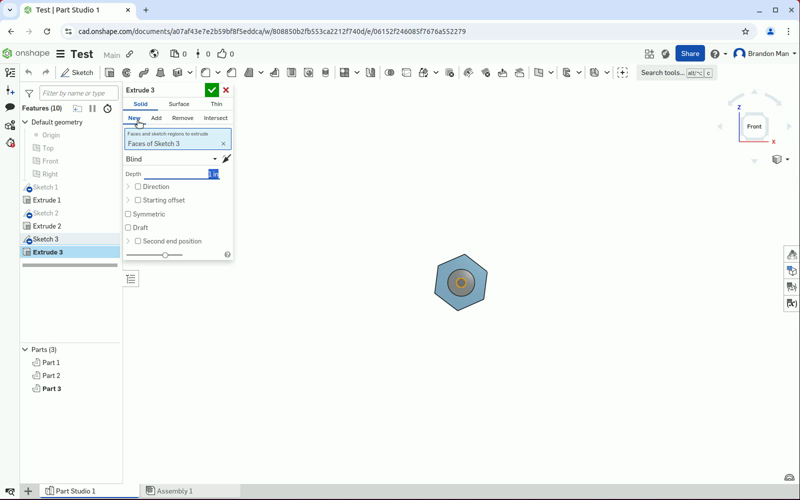
text(23.108)
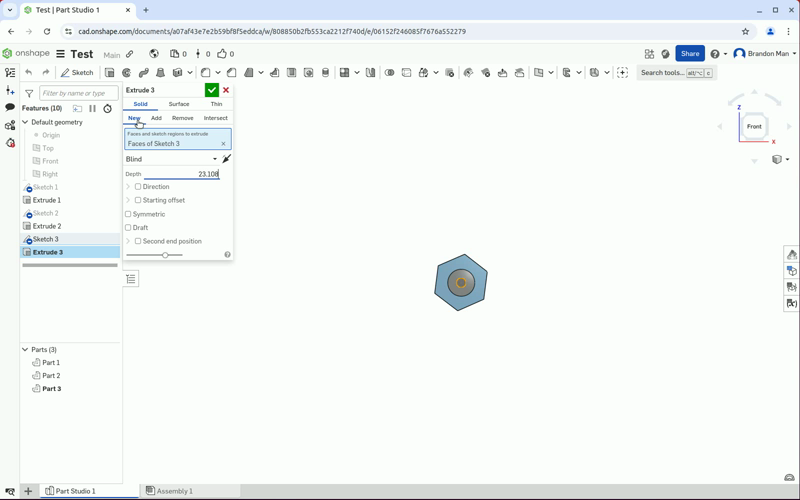
key(enter)
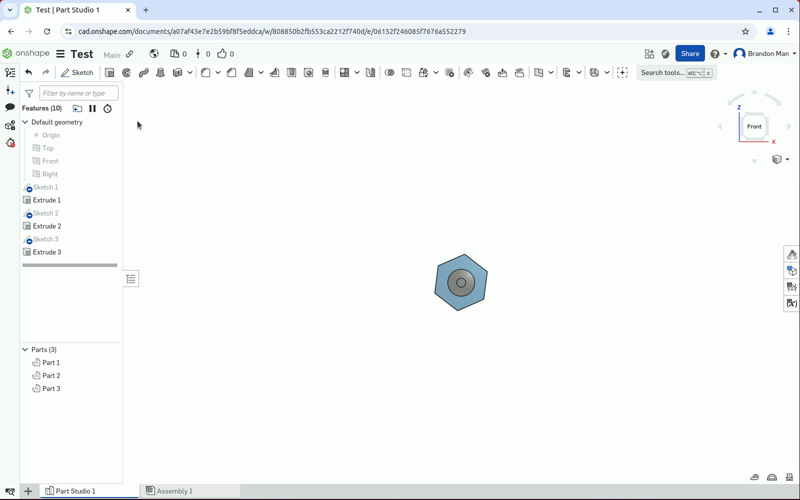
key(shift+h)
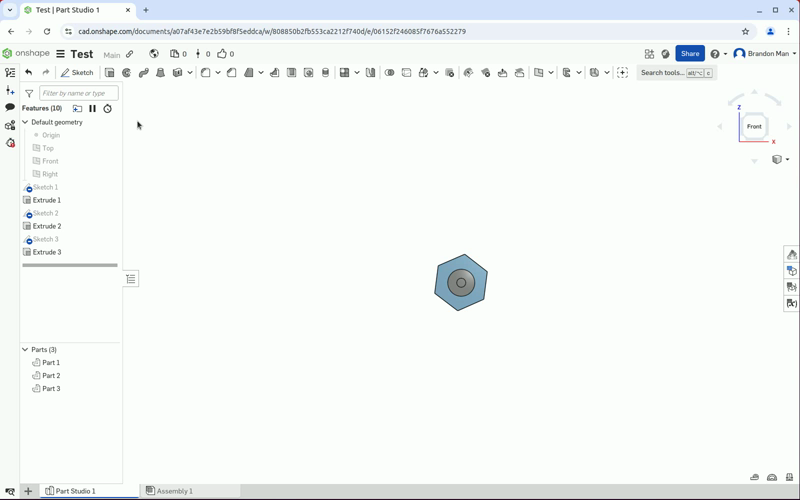
key(shift+h)
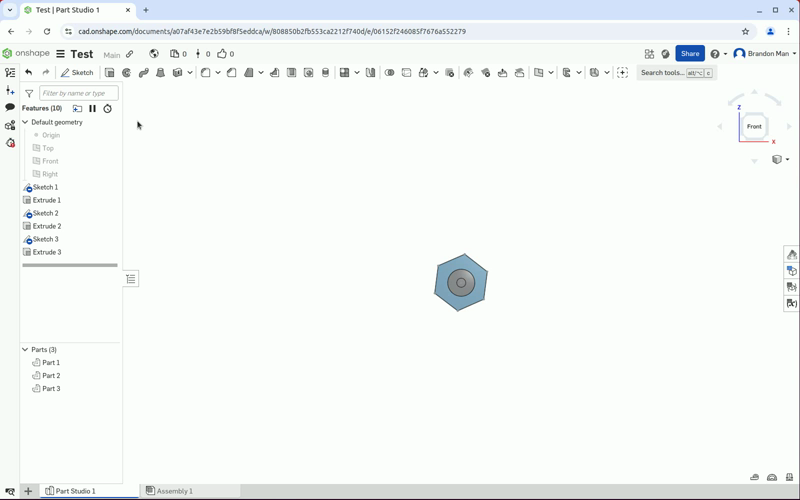
key(shift+7)
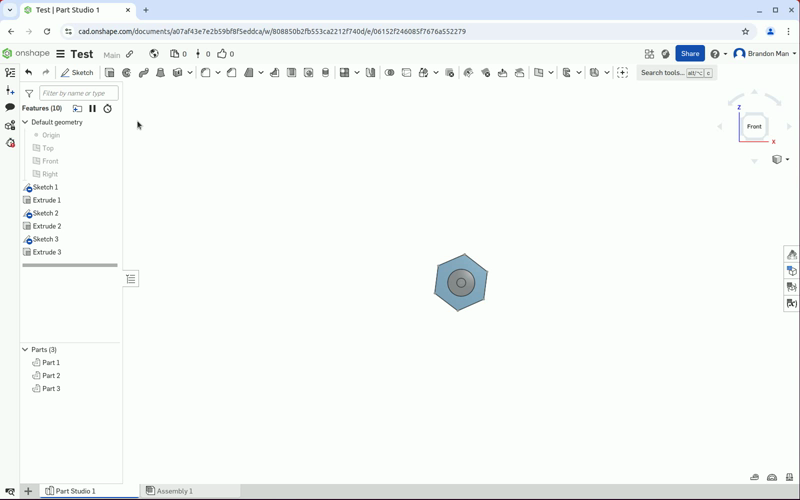
key(left, 2)
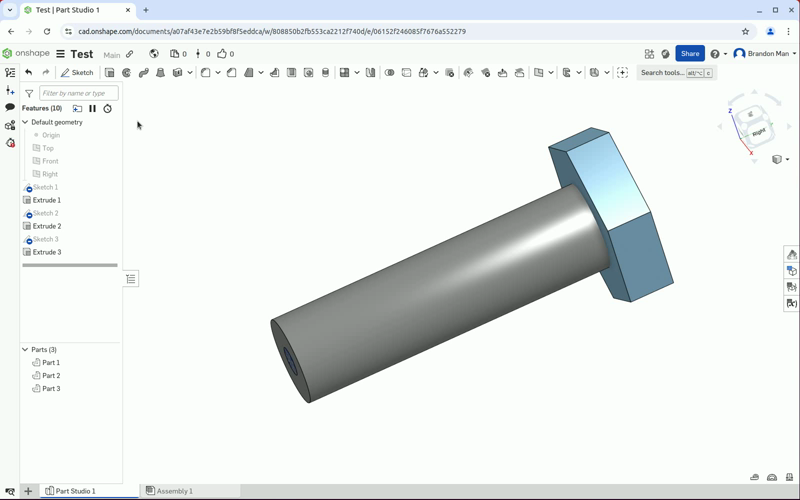
key(down, 2)
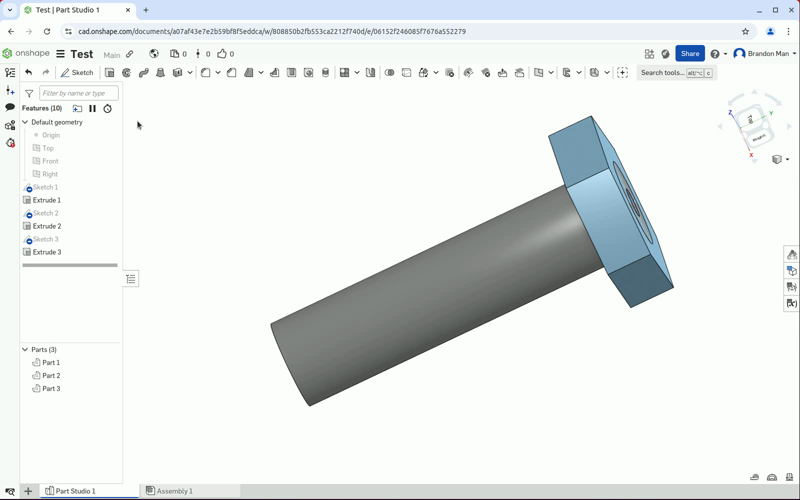
key(up, 2)
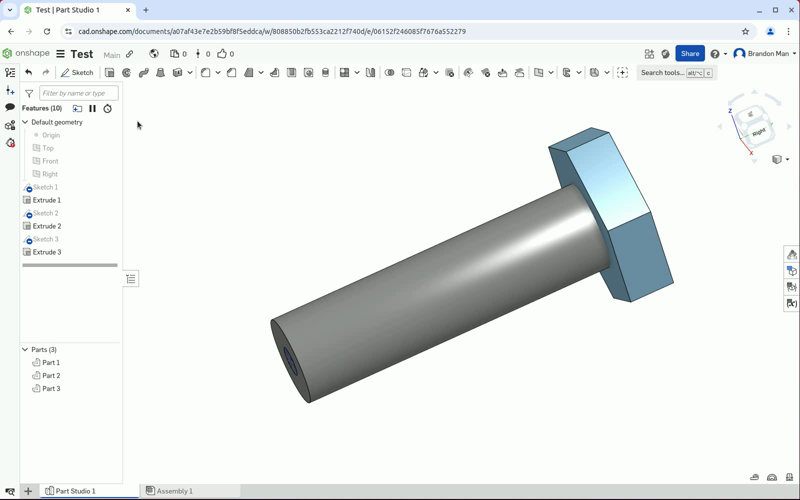
key(right, 2)
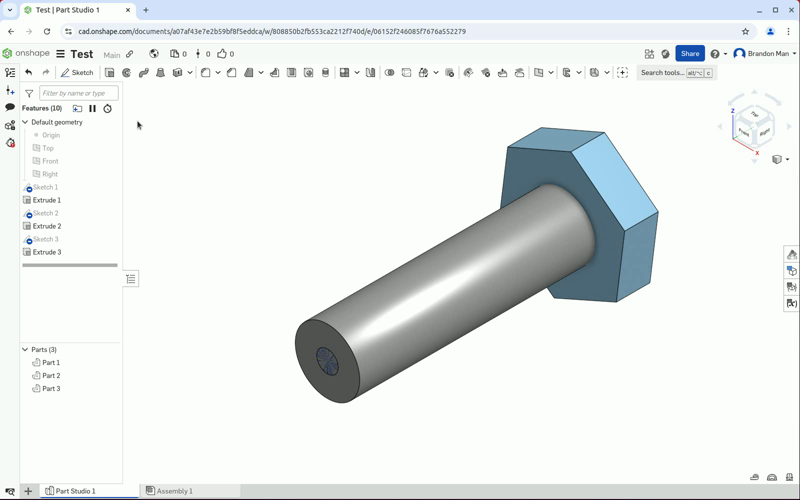
mouse_move(73, 189)
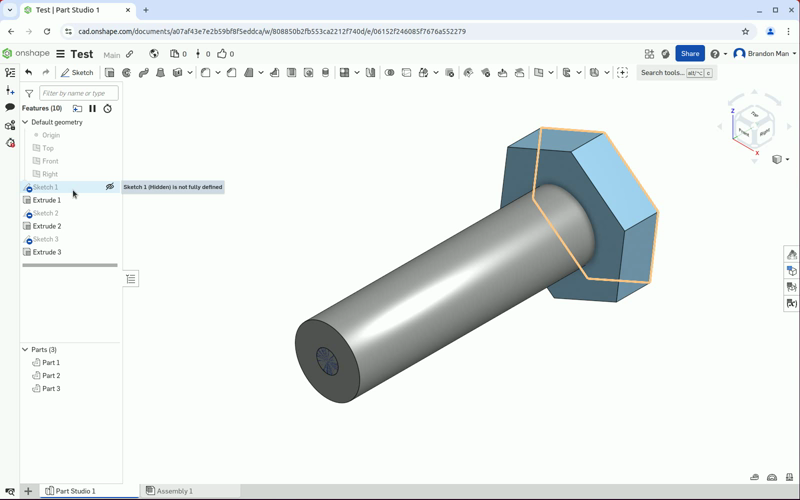
click(73, 189)